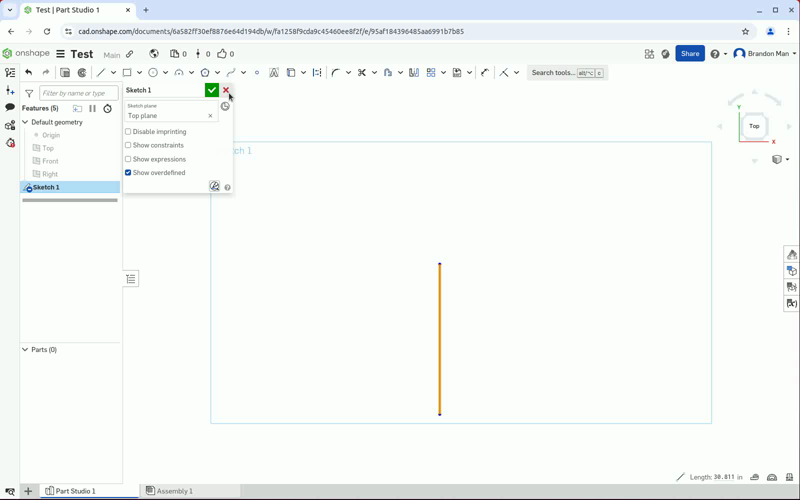
key(shift+h)
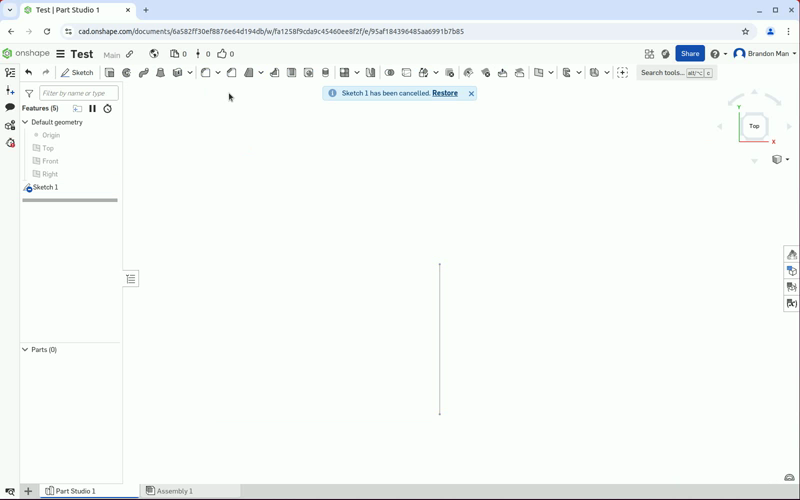
key(shift+s)
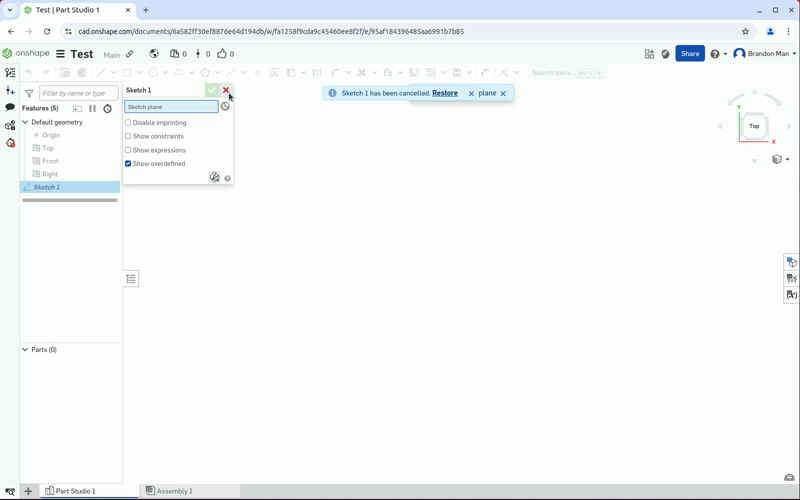
mouse_move(73, 150)
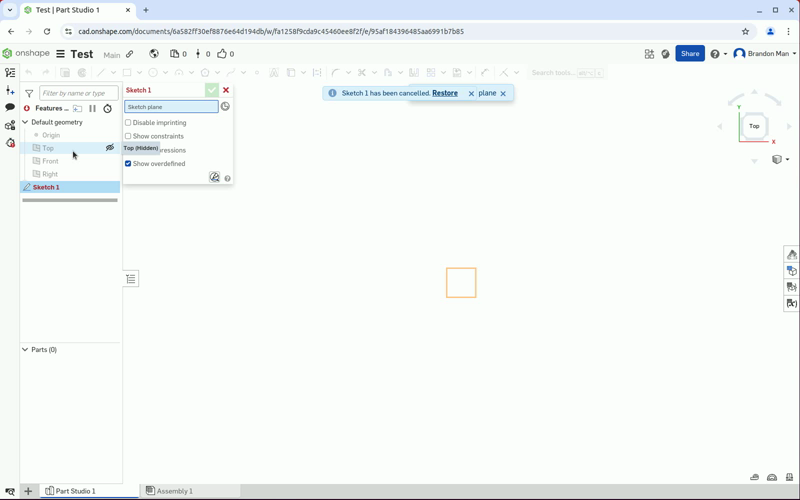
click(73, 150)
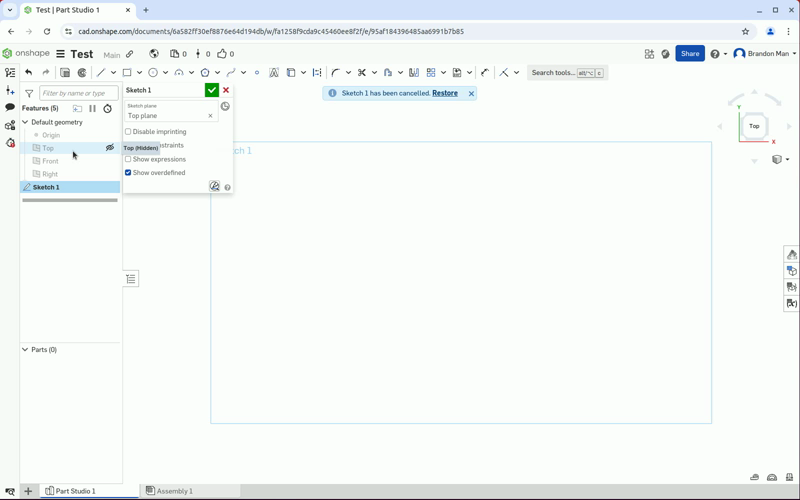
mouse_move(73, 352)
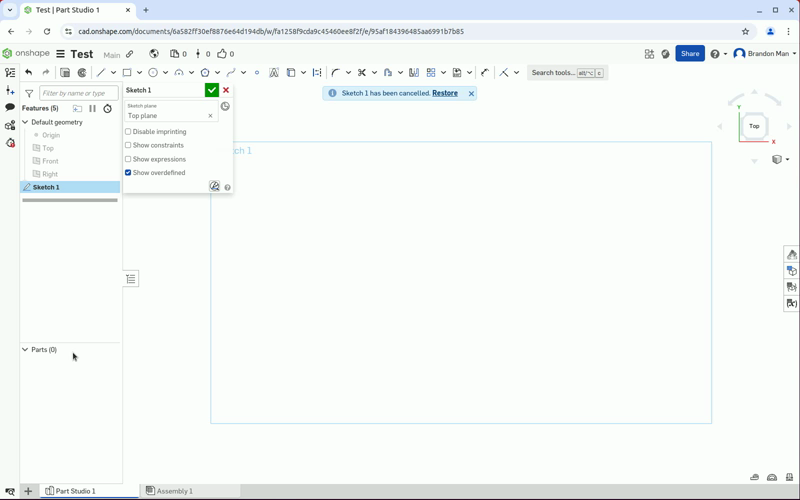
key(y)
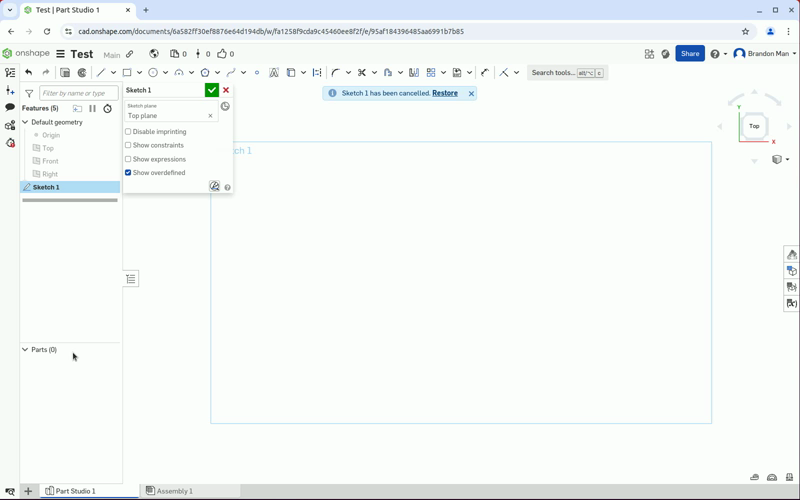
key(l)
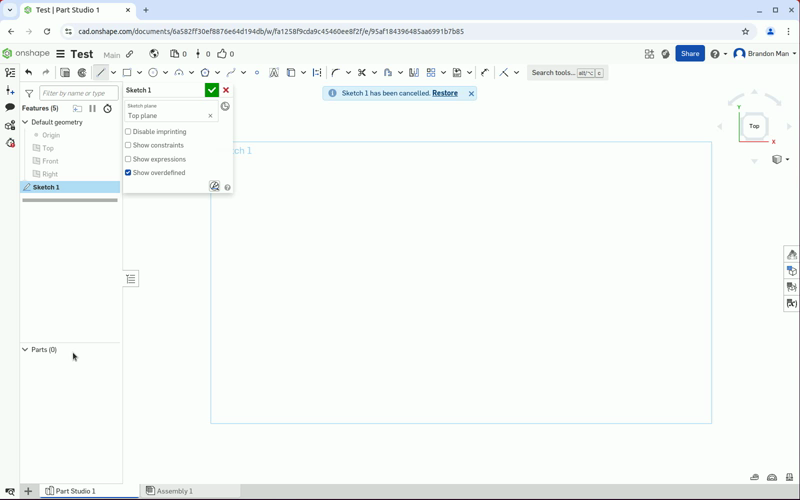
key_down(shift)
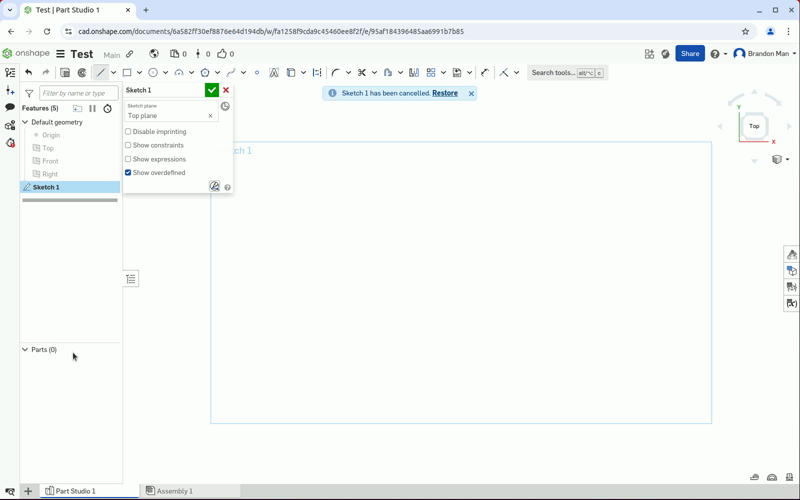
mouse_move(489, 282)
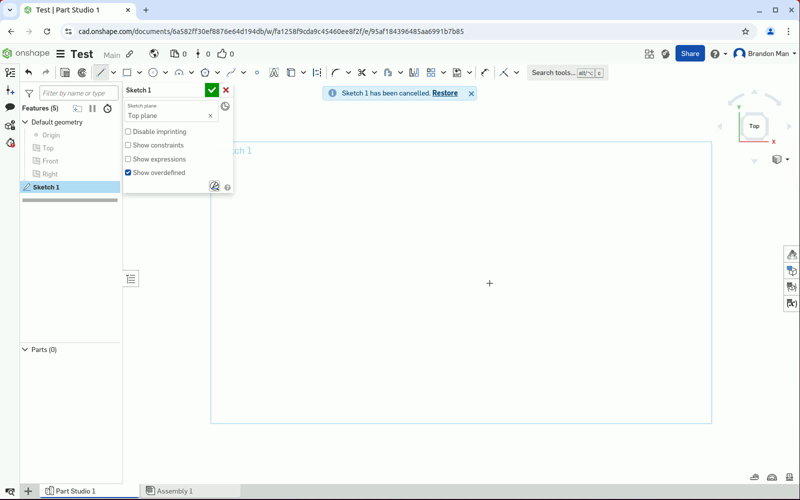
click(489, 282)
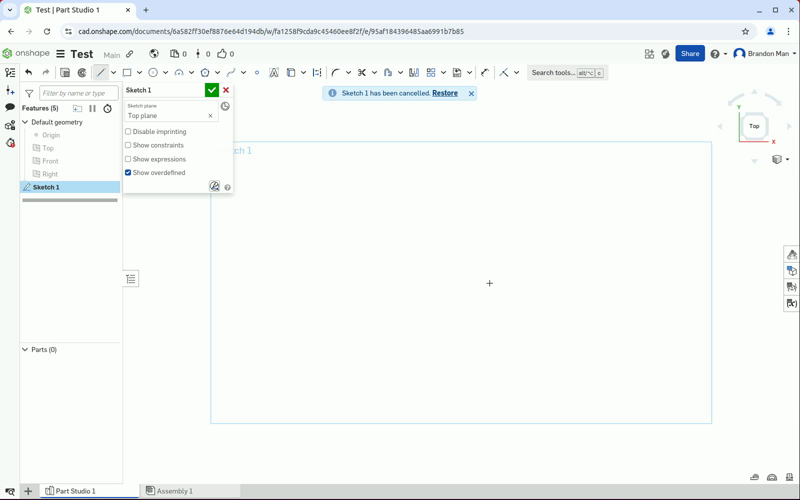
key_up(shift)
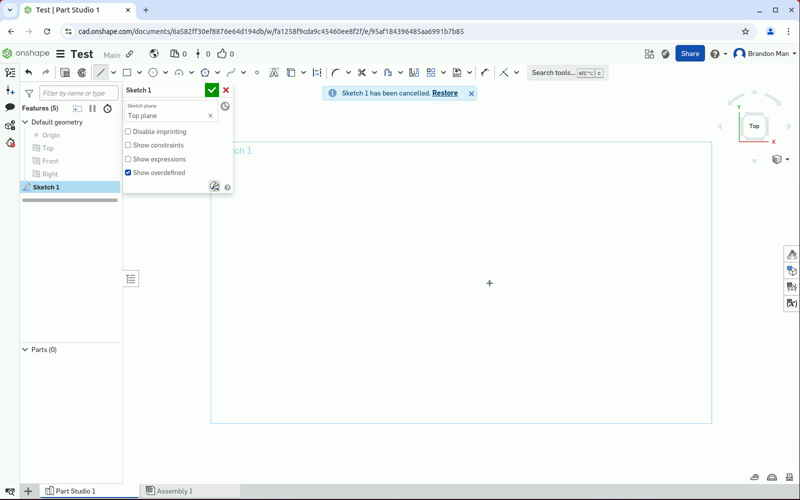
key_down(shift)
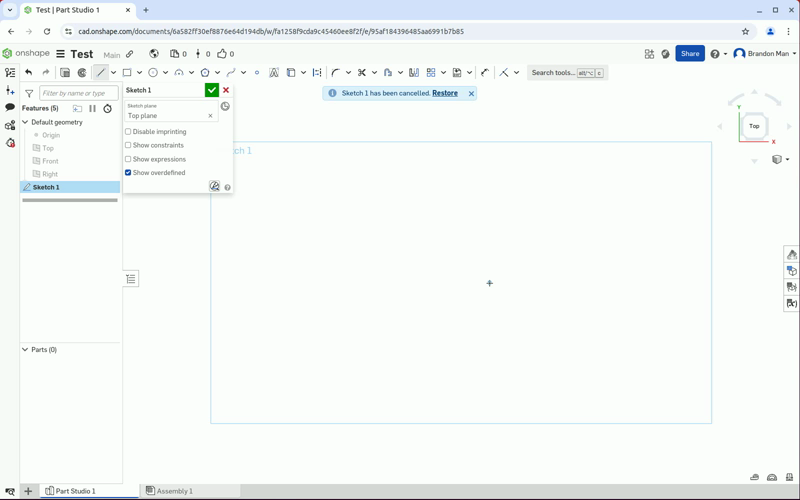
mouse_move(573, 282)
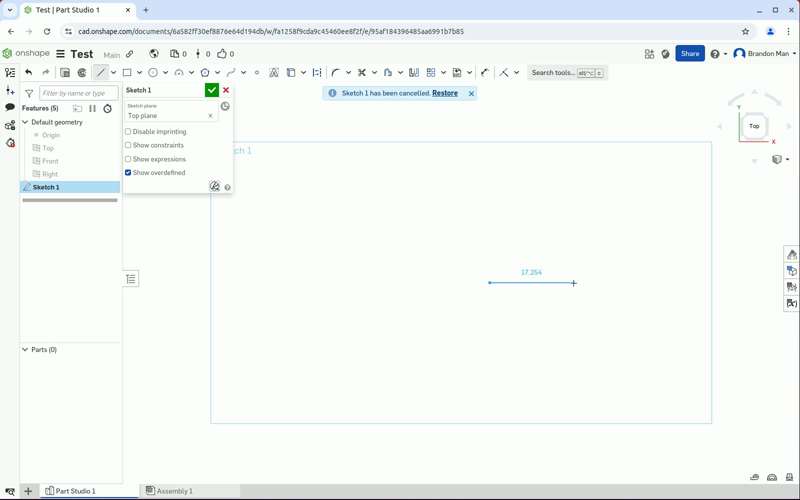
click(573, 282)
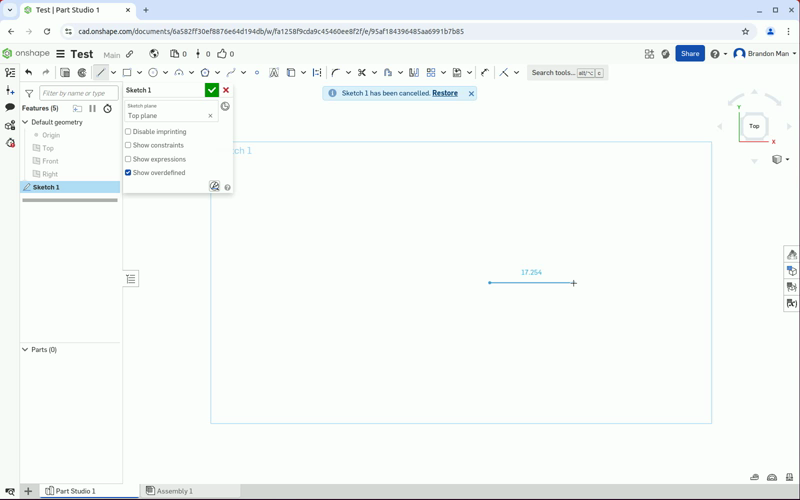
key_up(shift)
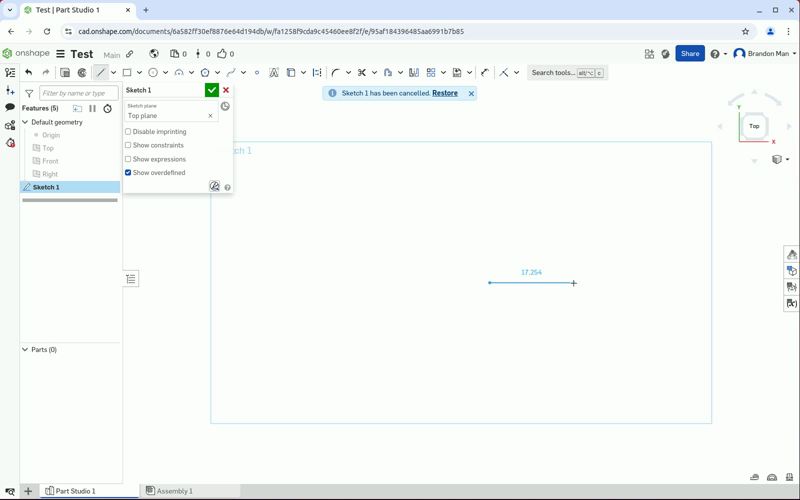
key_down(shift)
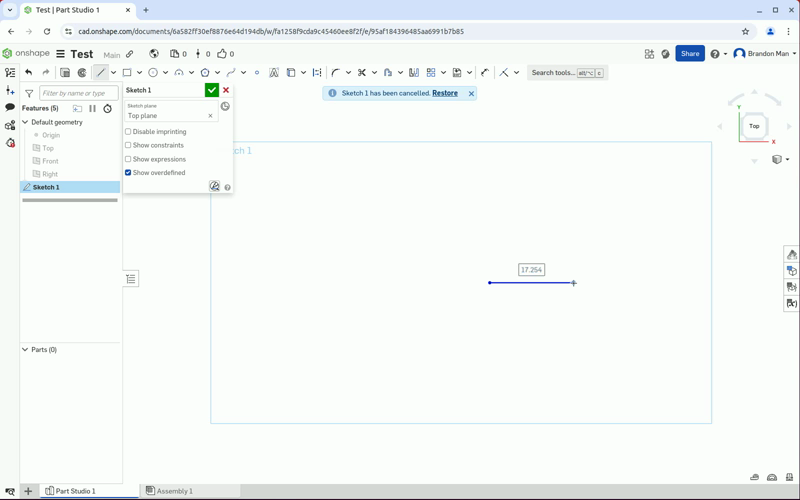
mouse_move(573, 199)
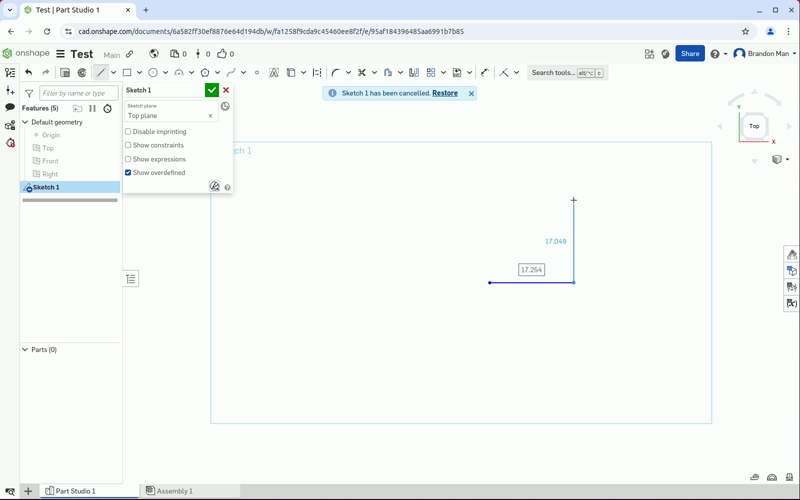
click(573, 199)
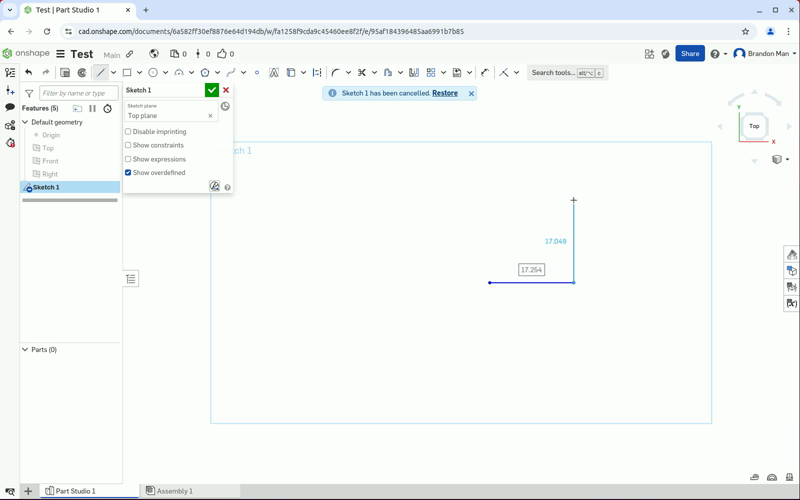
key_up(shift)
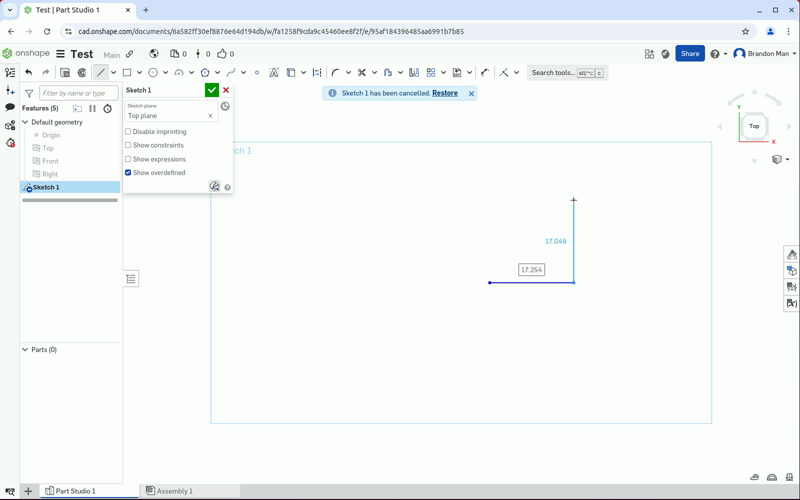
key_down(shift)
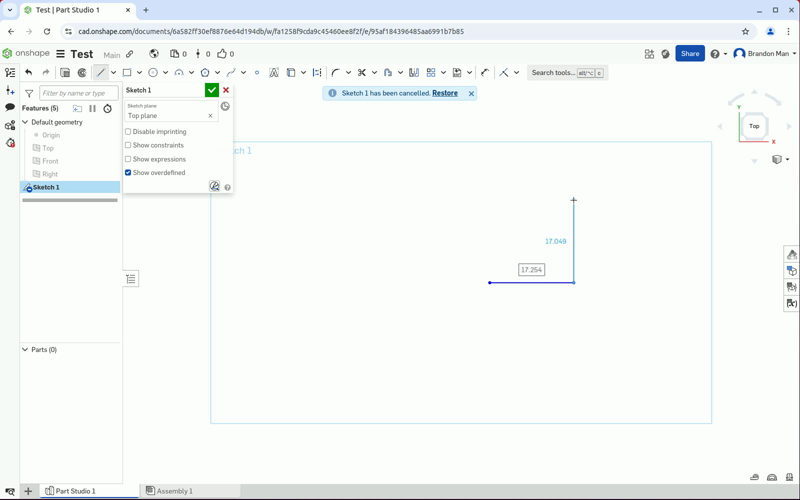
mouse_move(489, 199)
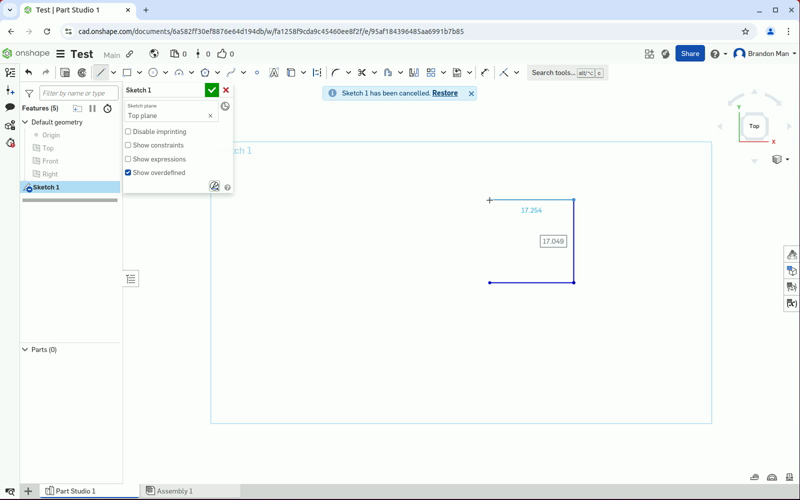
click(489, 199)
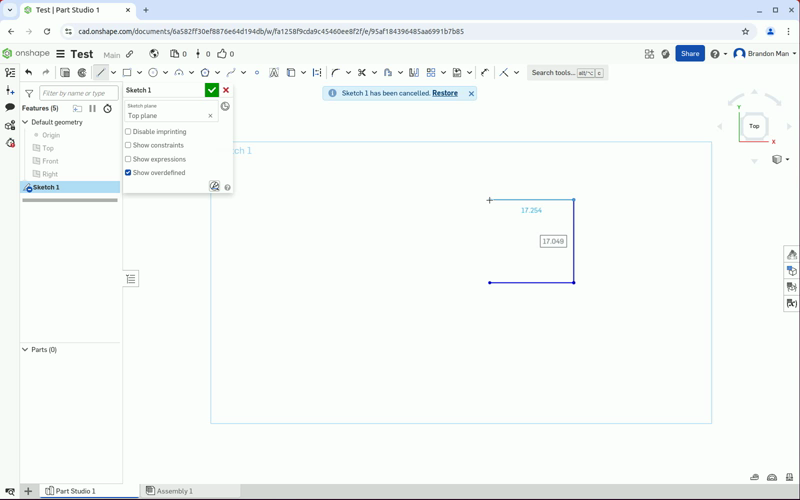
key_up(shift)
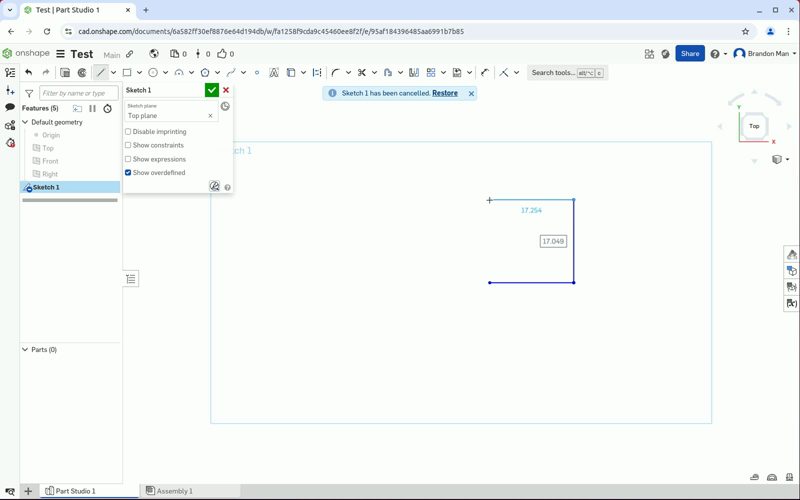
key_down(shift)
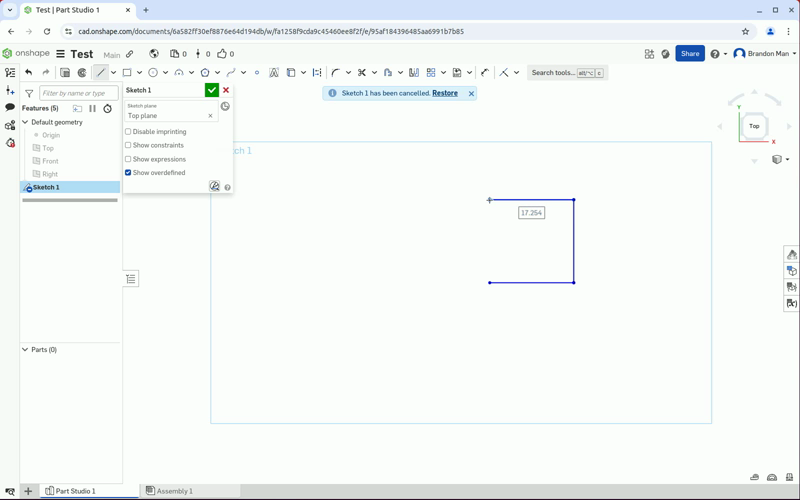
mouse_move(489, 282)
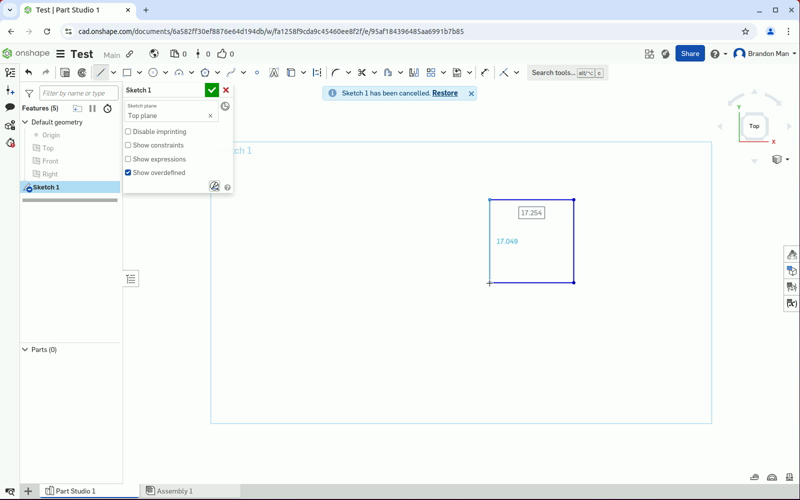
key_up(shift)
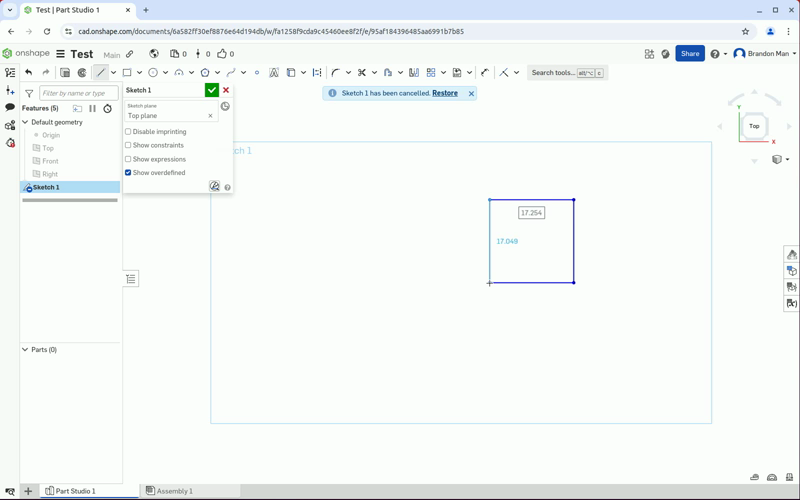
click(489, 282)
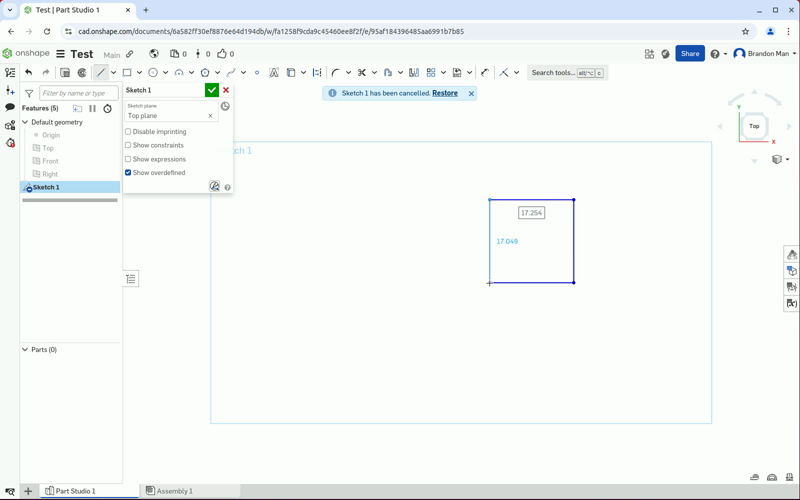
key(esc)
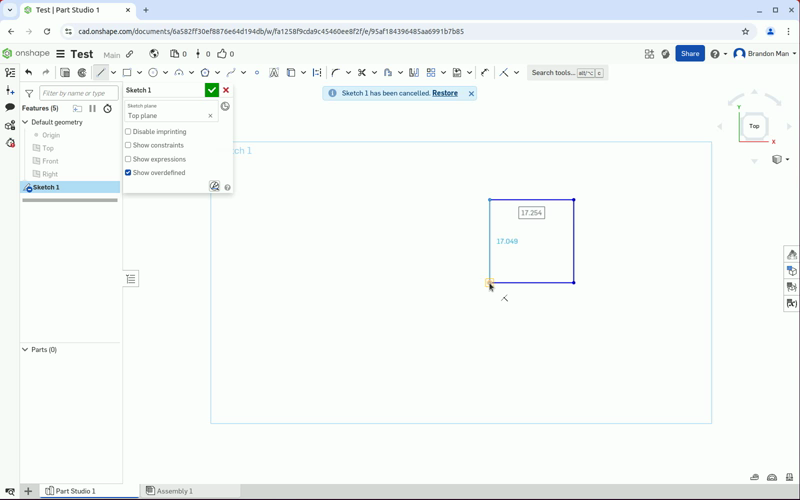
mouse_move(511, 236)
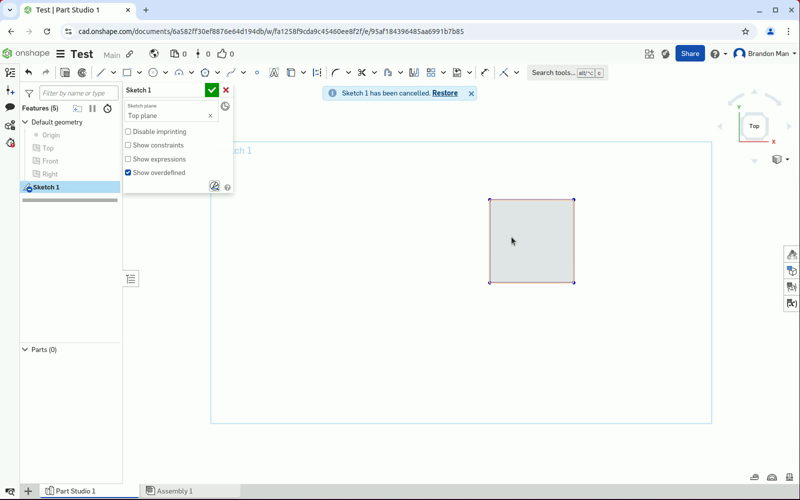
click(511, 236)
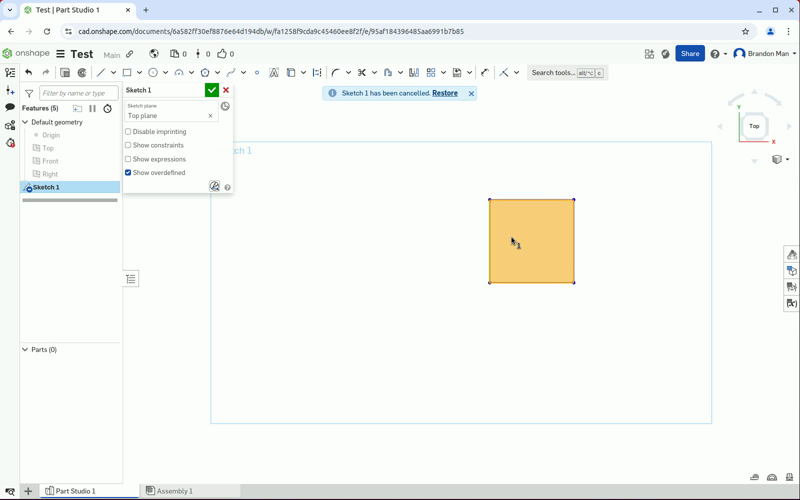
mouse_move(73, 352)
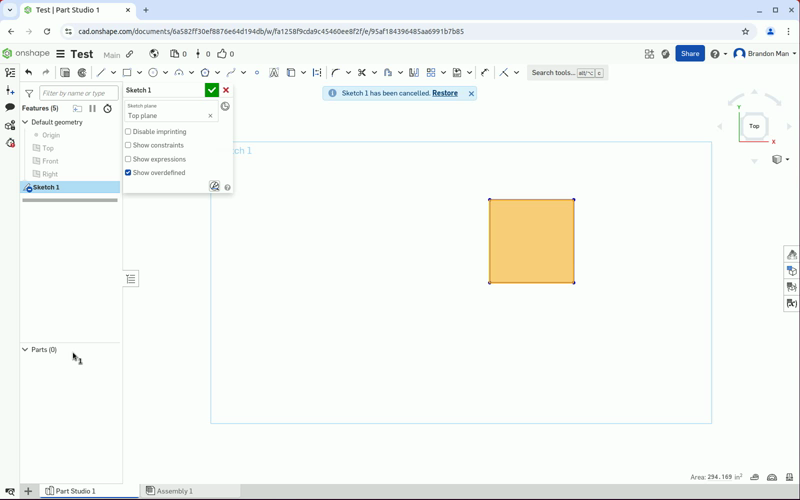
key(shift+y)
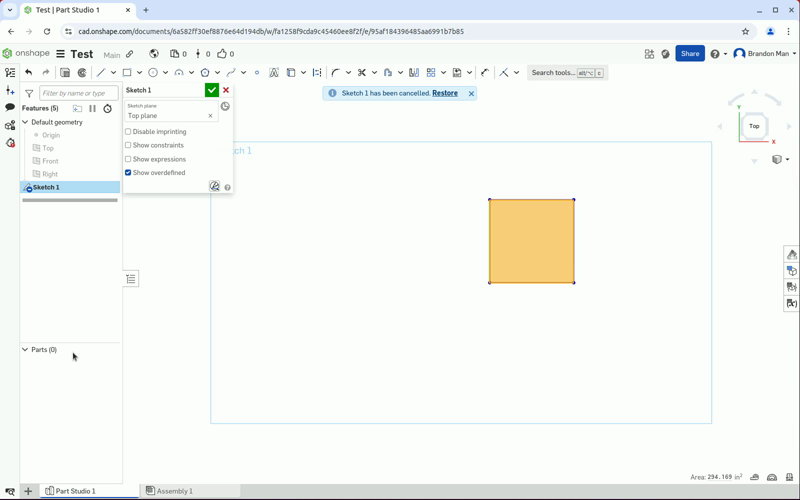
key(shift+e)
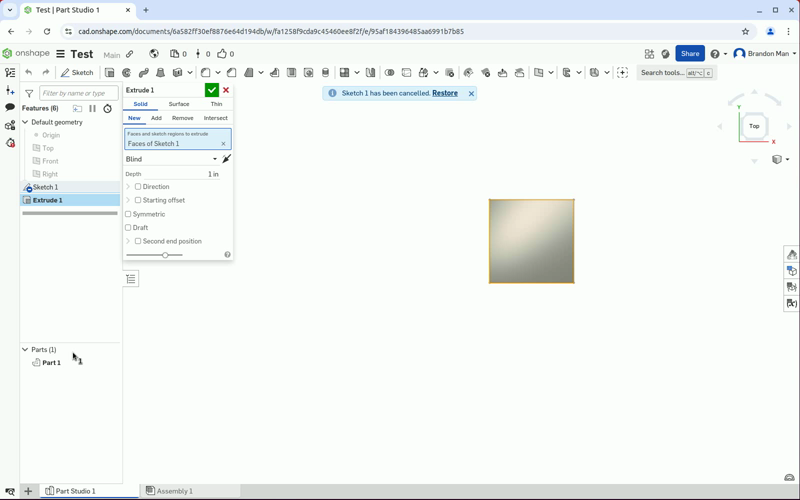
mouse_move(143, 106)
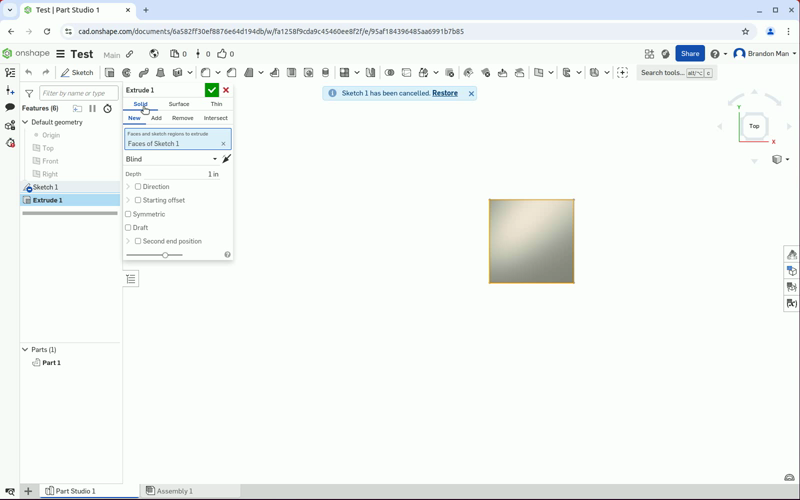
click(143, 106)
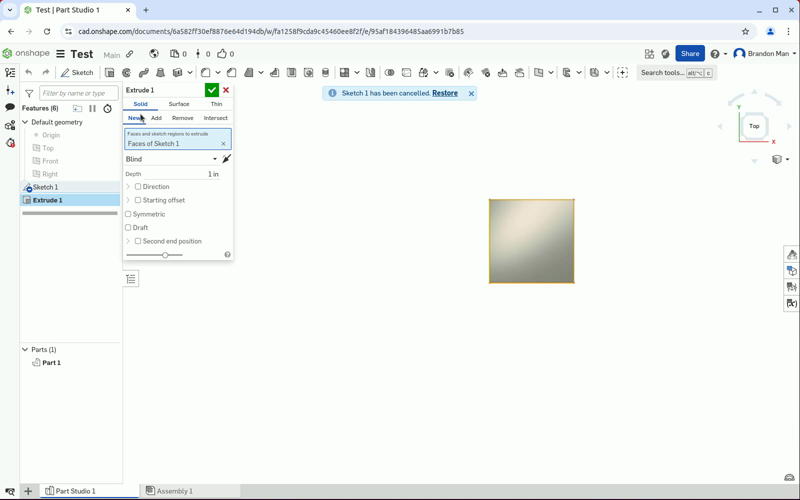
mouse_move(137, 120)
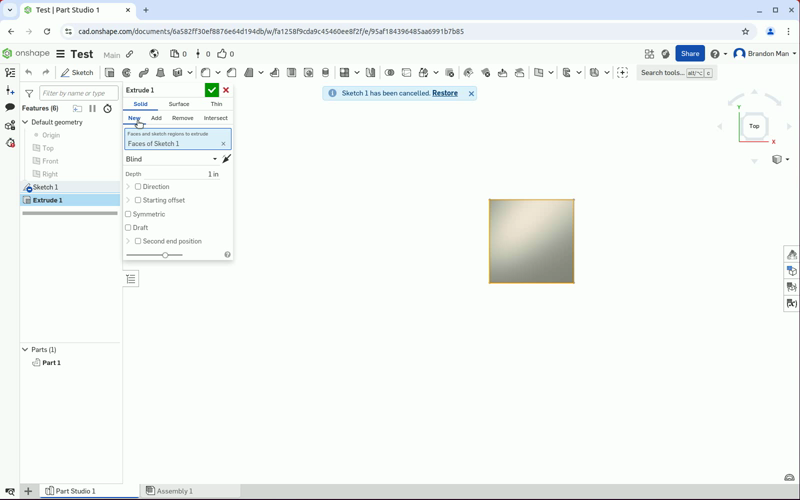
click(137, 120)
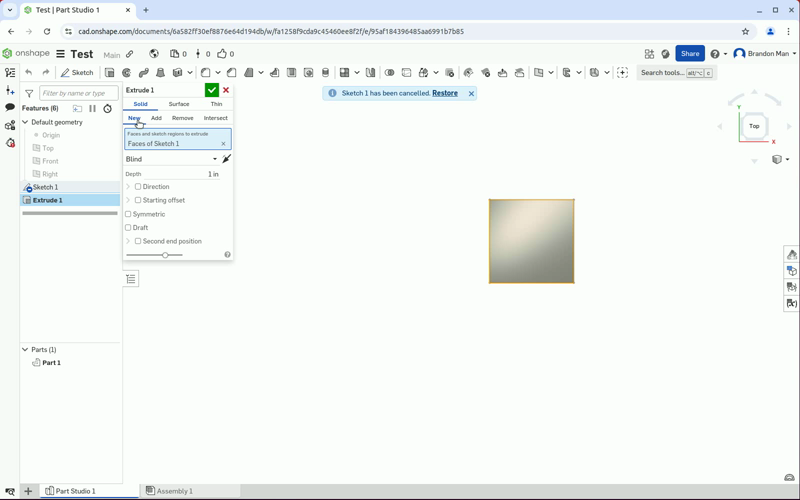
key(tab, 4)
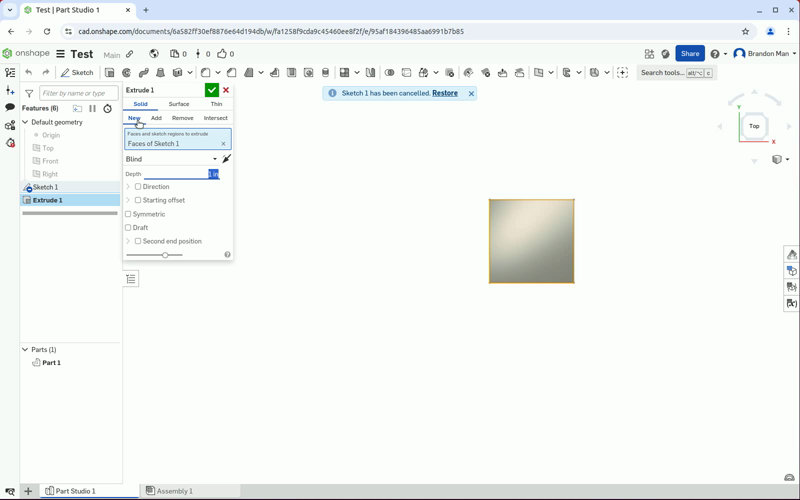
text(0.481)
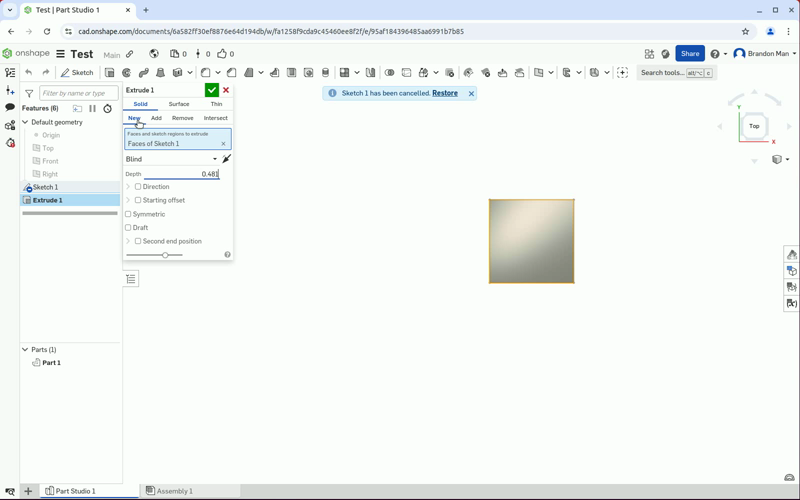
key(enter)
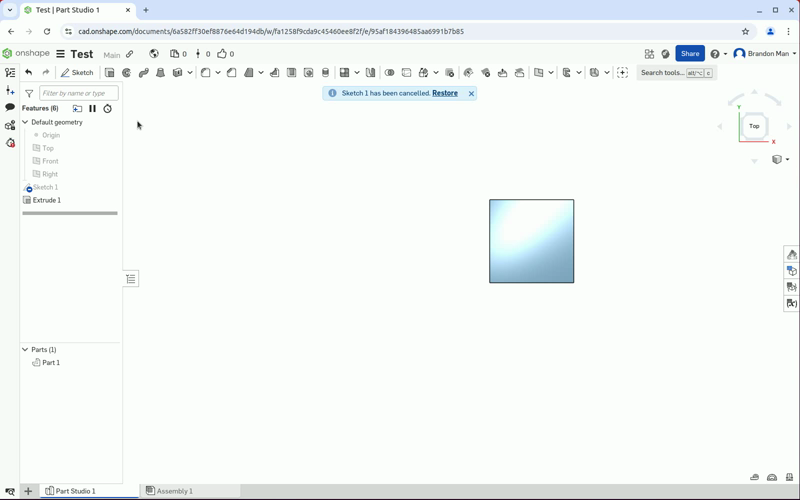
key(shift+h)
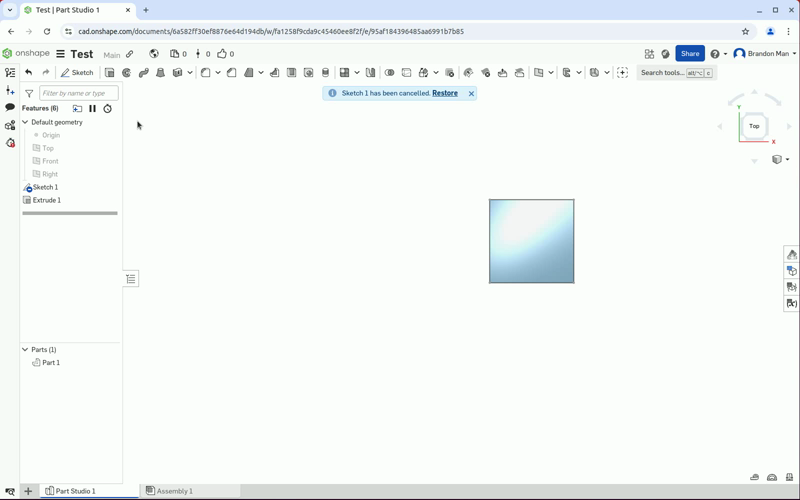
key(shift+h)
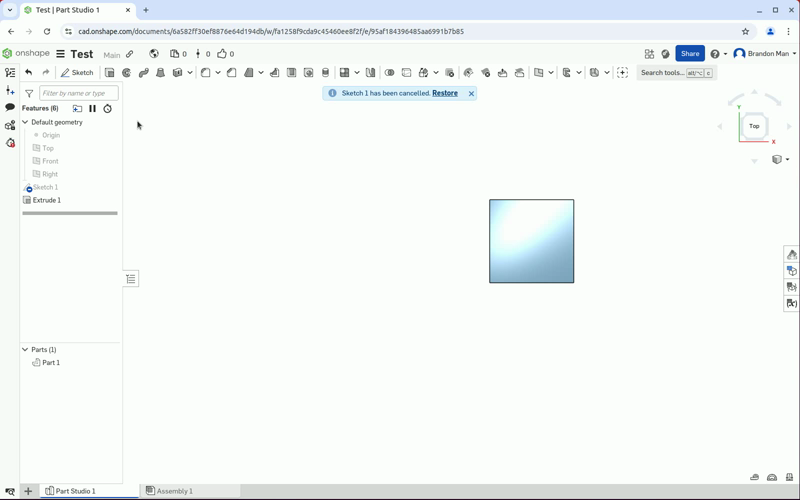
mouse_move(73, 189)
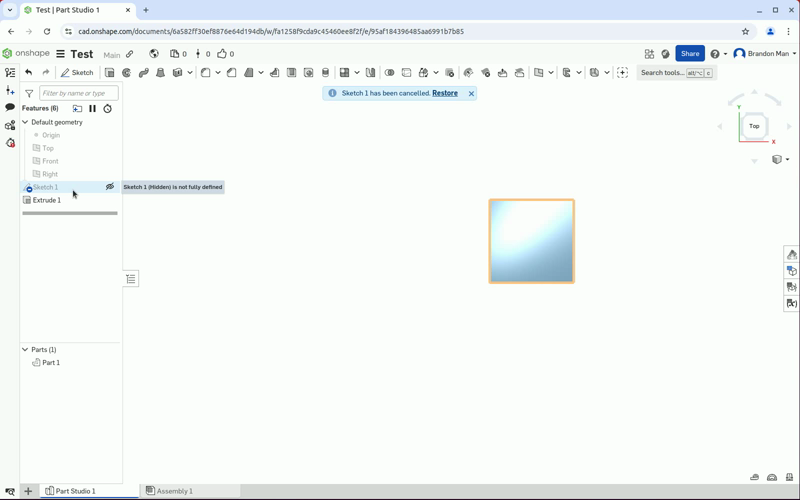
click(73, 189)
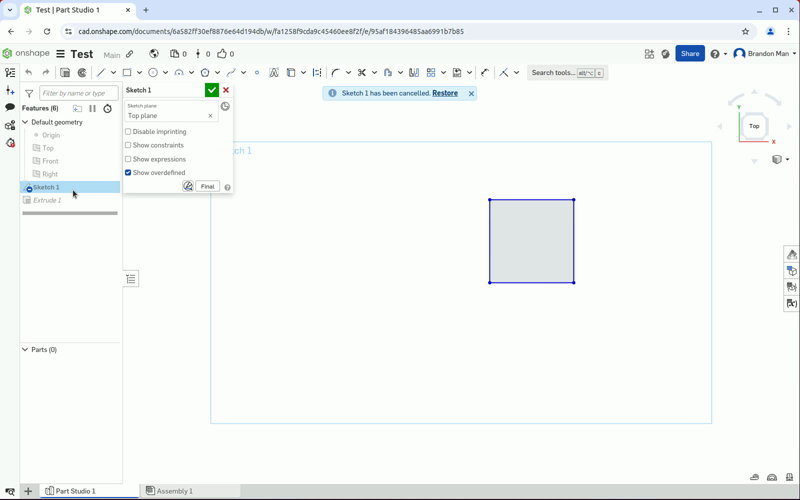
mouse_move(229, 92)
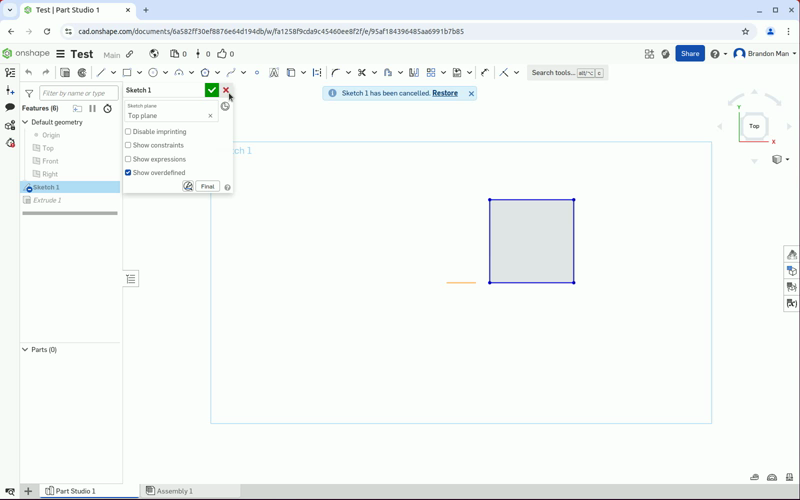
click(229, 92)
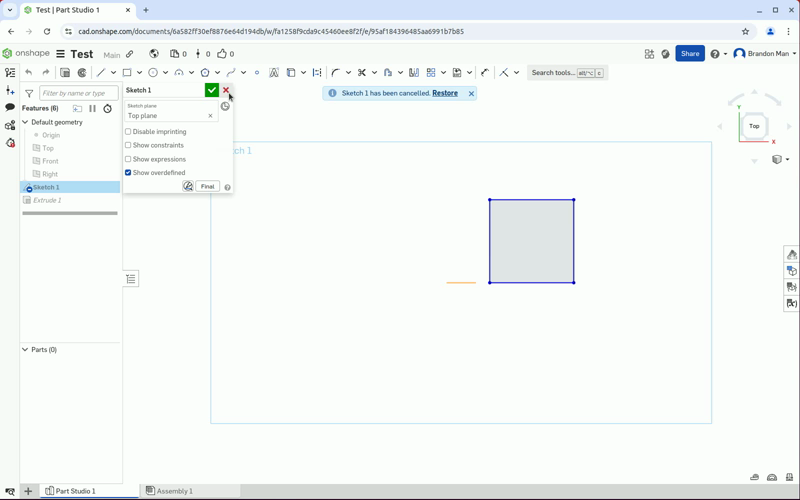
key(shift+s)
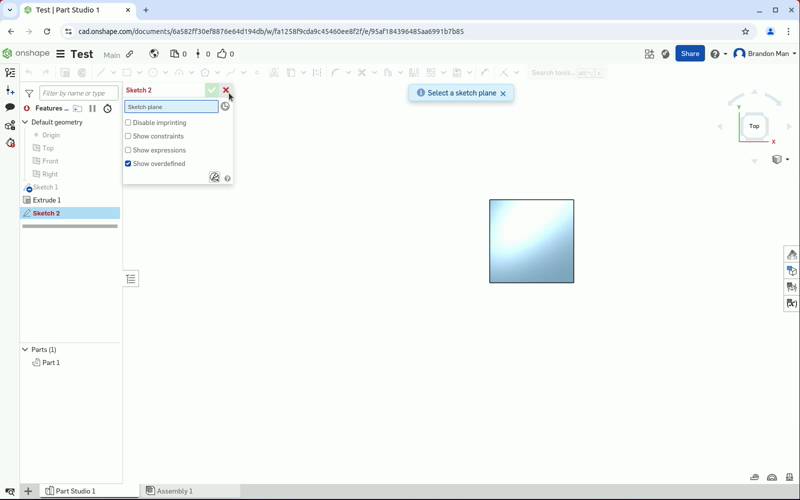
mouse_move(73, 150)
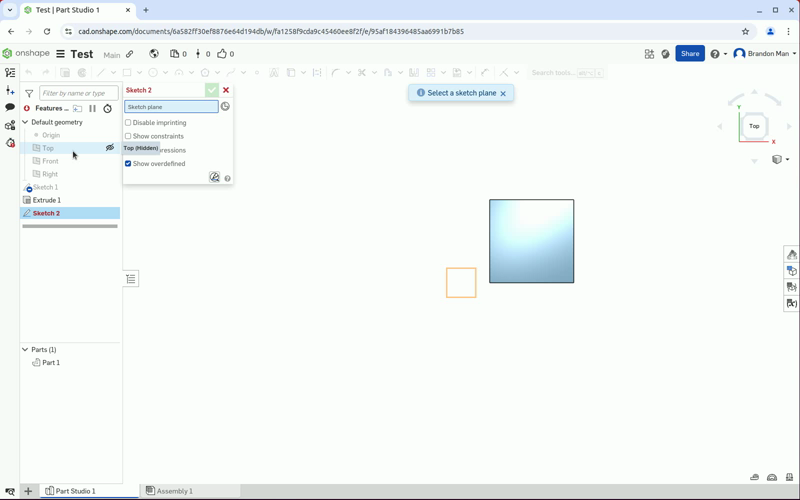
click(73, 150)
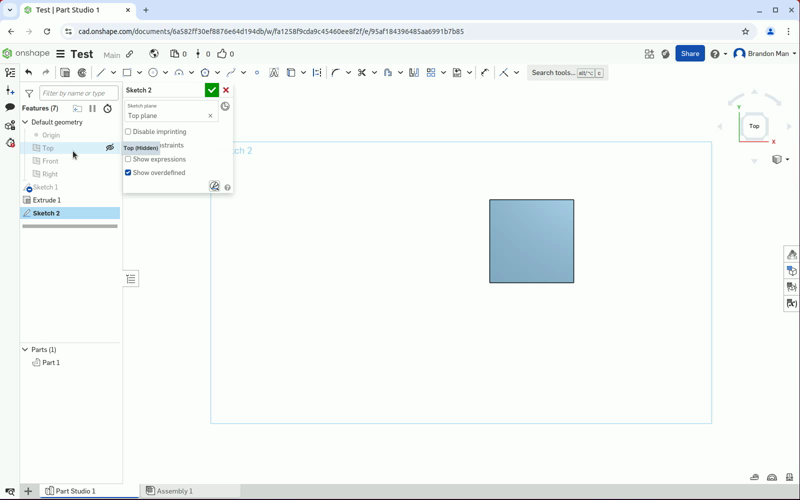
mouse_move(73, 352)
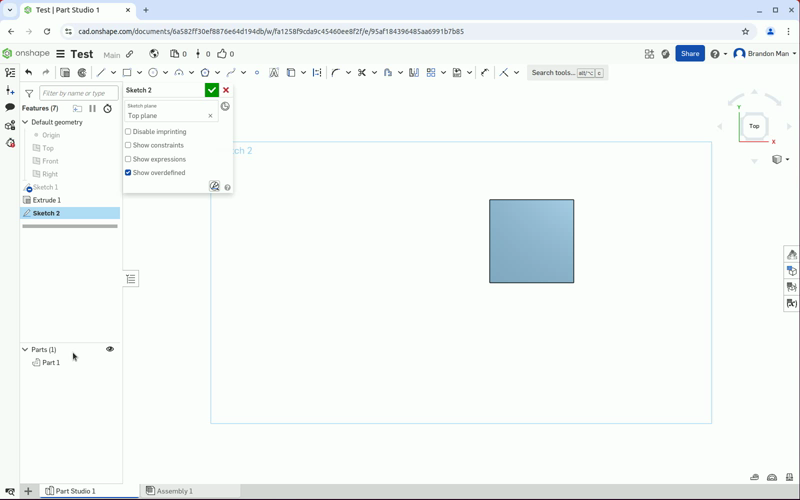
key(y)
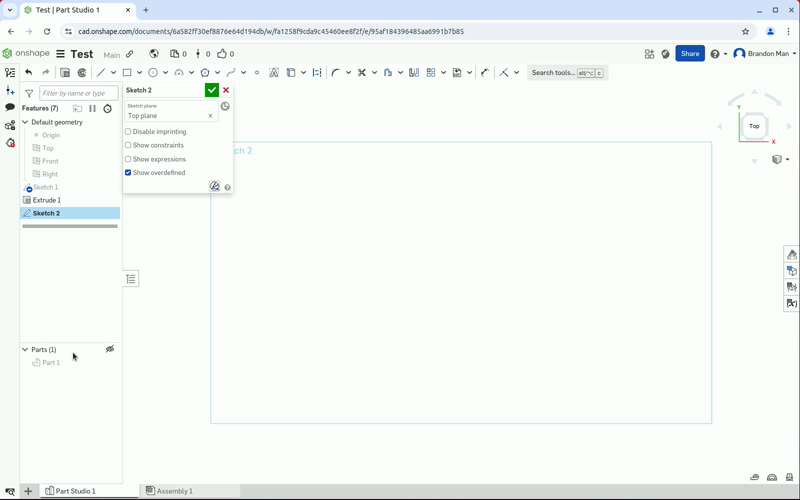
key(l)
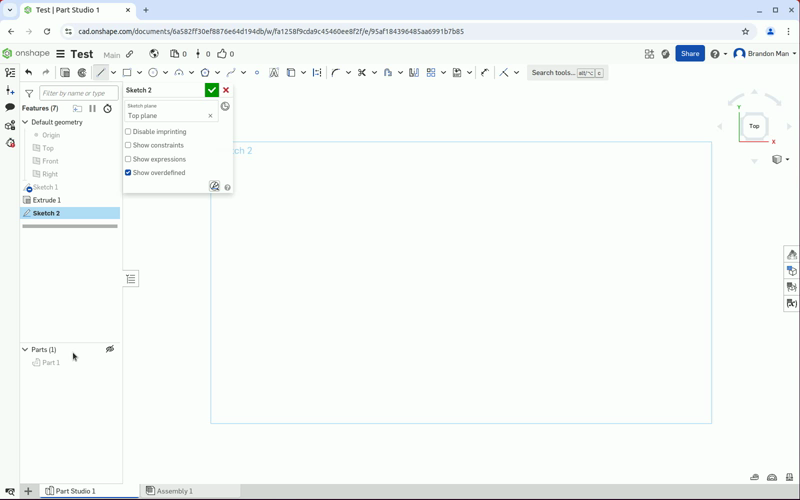
key_down(shift)
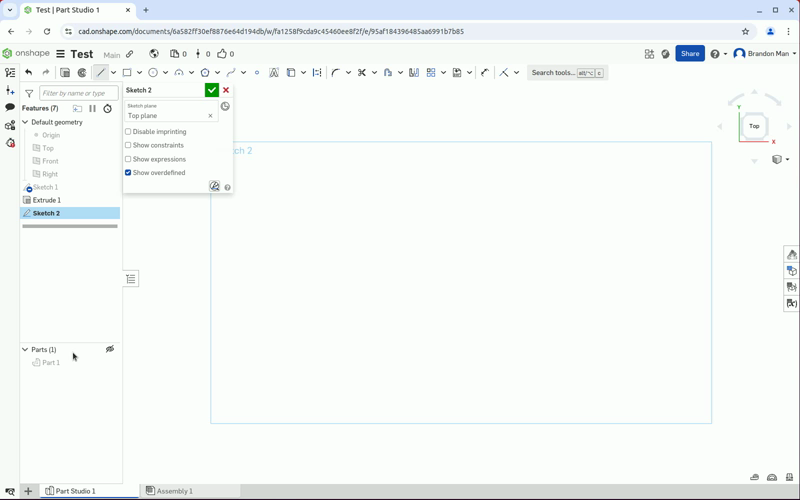
mouse_move(460, 282)
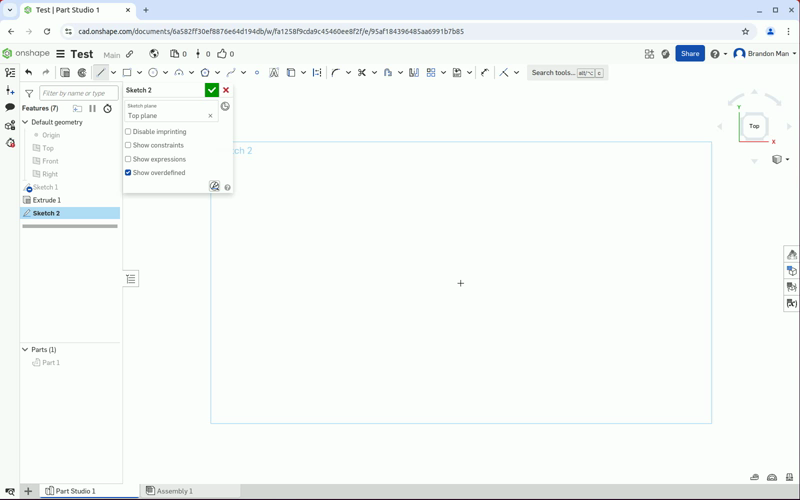
click(460, 282)
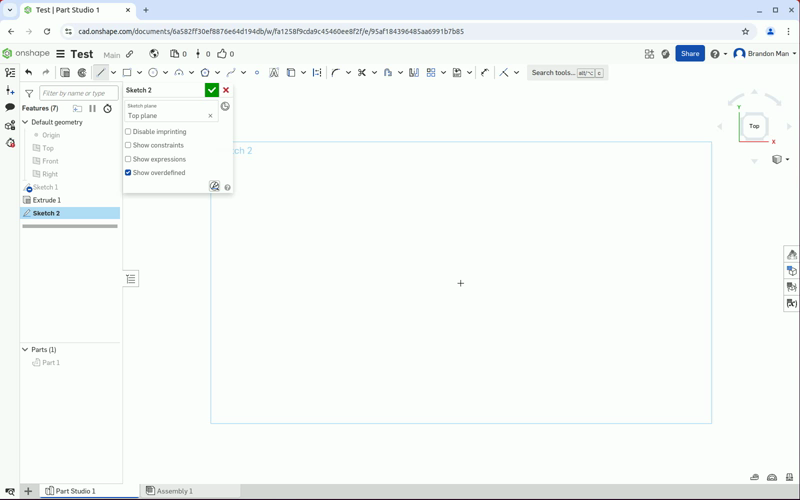
key_up(shift)
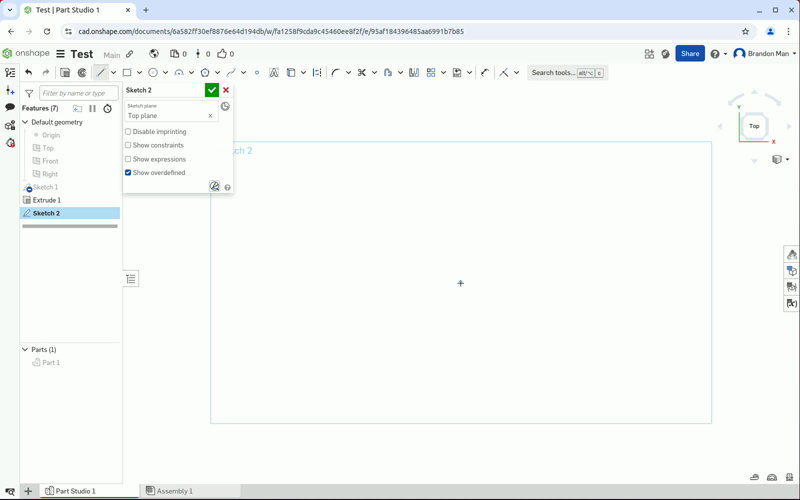
key_down(shift)
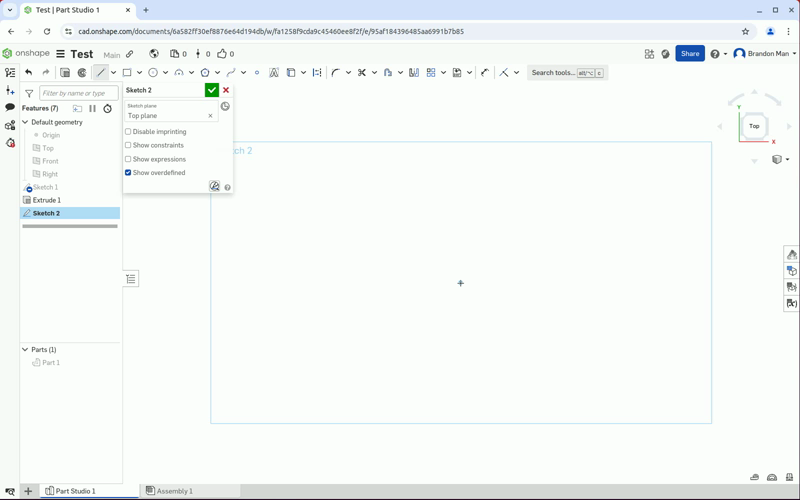
mouse_move(490, 282)
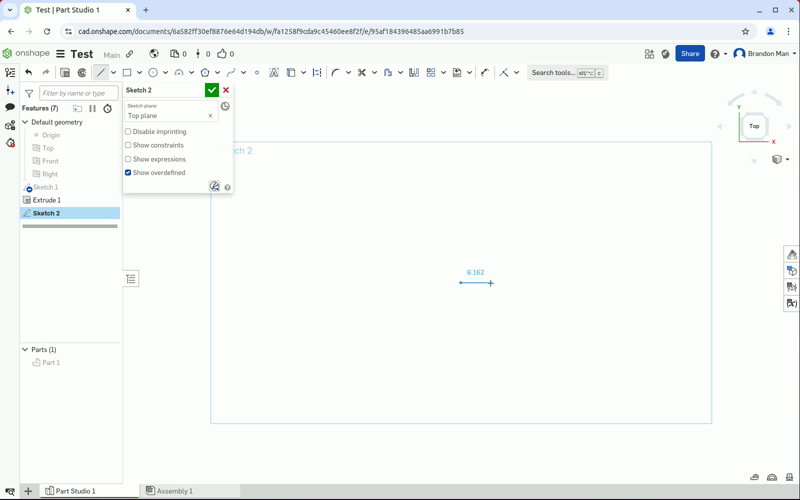
mouse_move(475, 282)
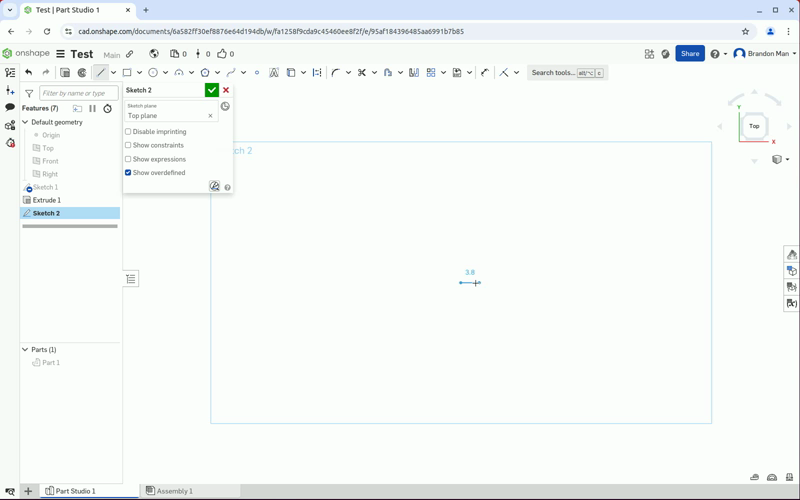
click(475, 282)
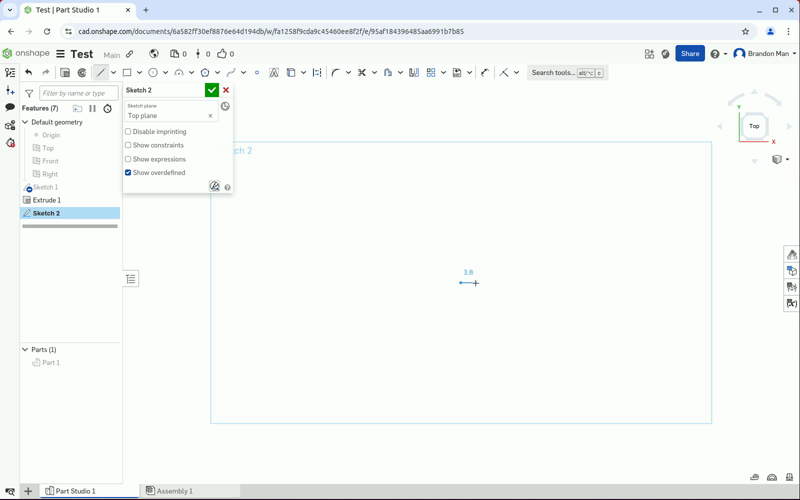
key_up(shift)
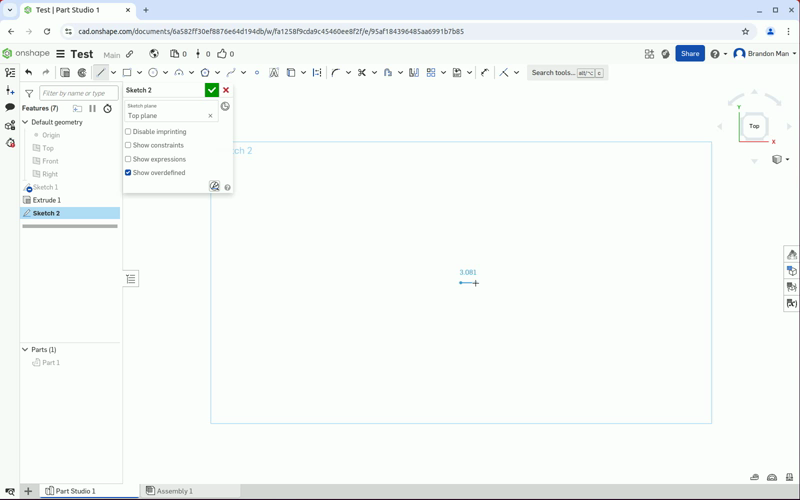
key_down(shift)
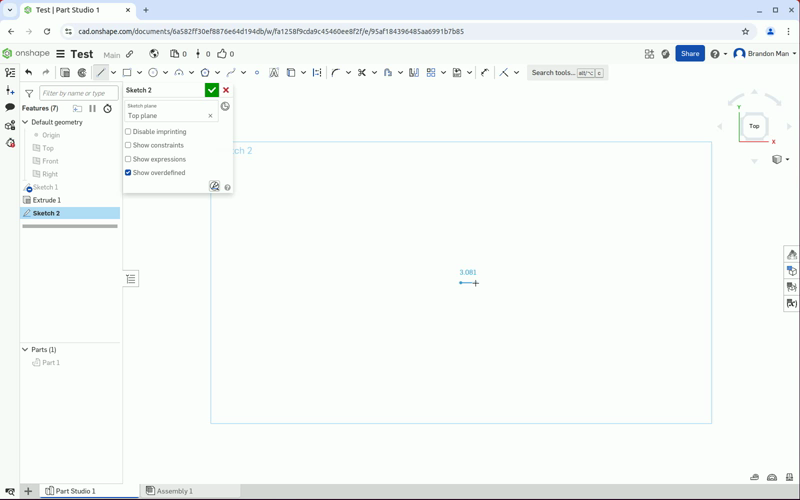
mouse_move(505, 282)
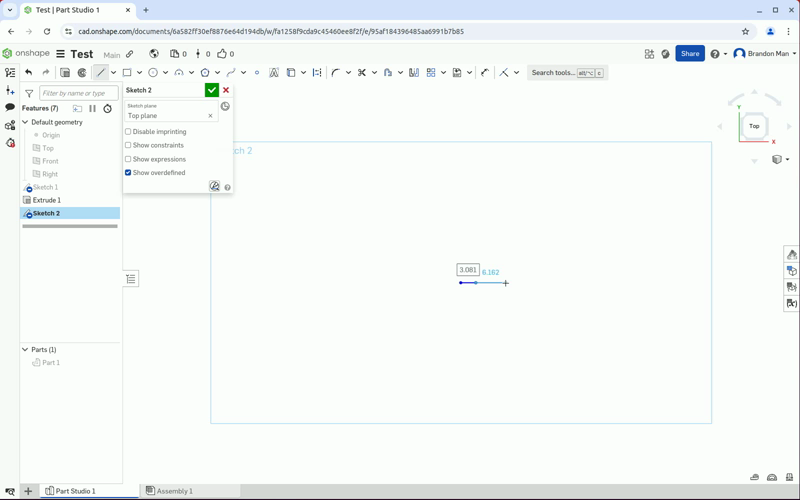
mouse_move(475, 253)
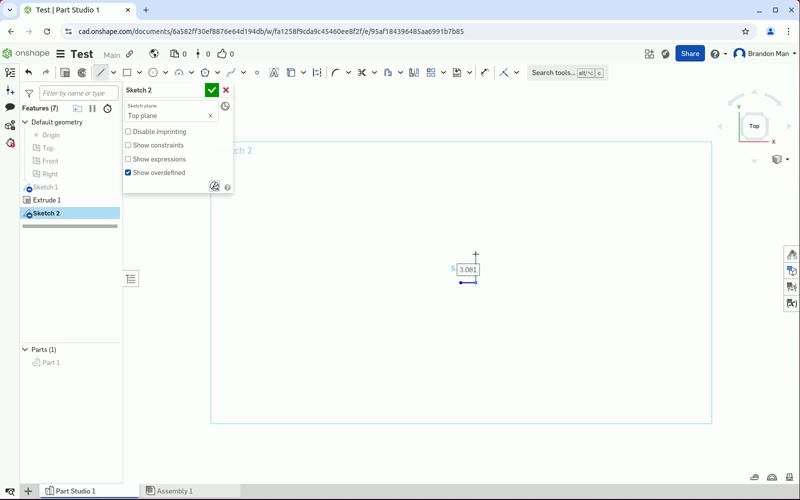
click(475, 253)
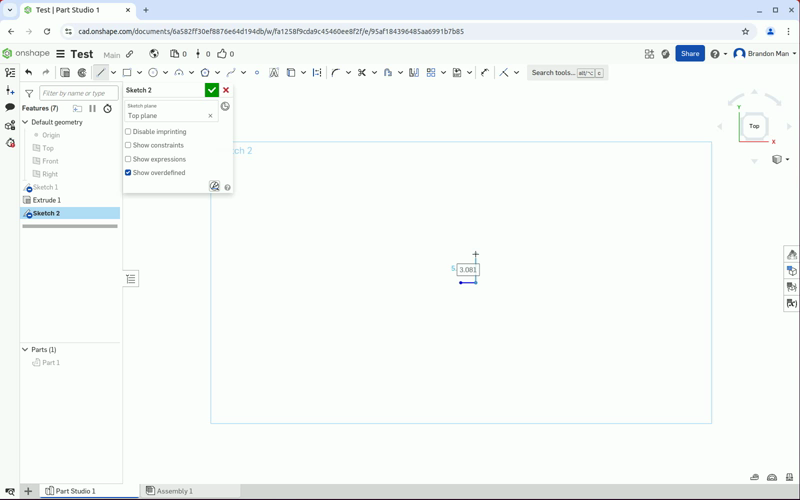
key_up(shift)
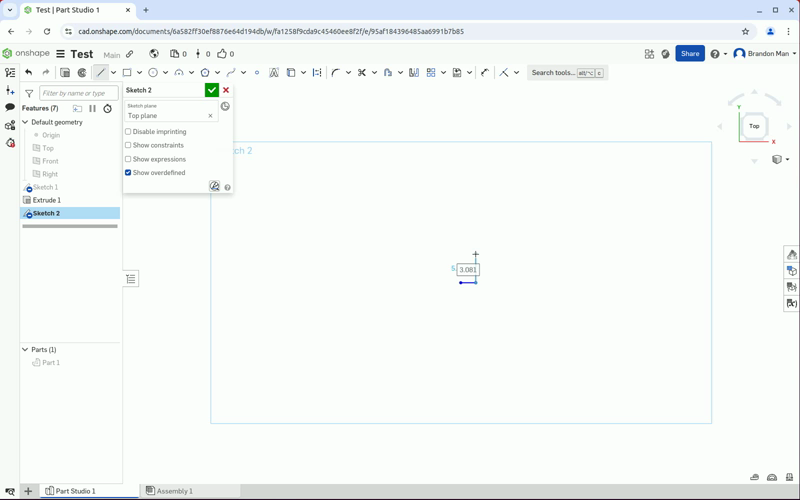
key_down(shift)
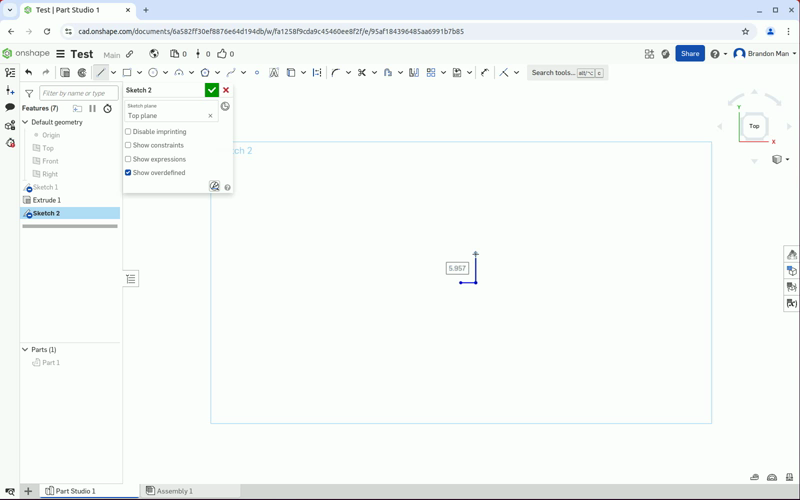
mouse_move(505, 253)
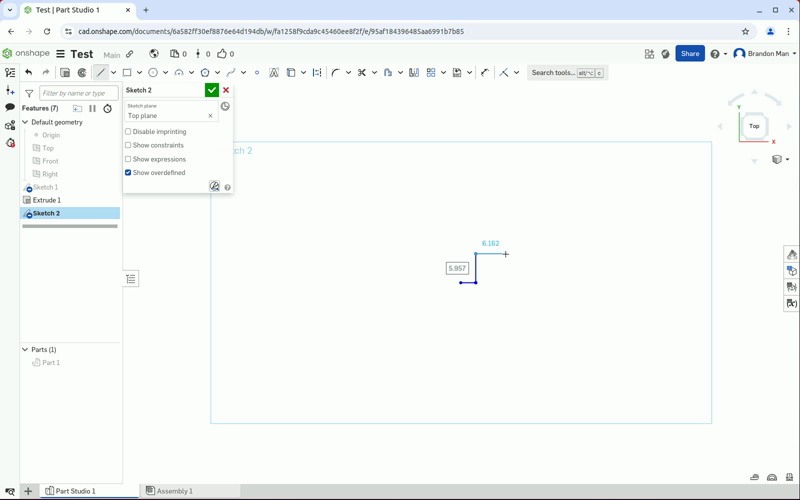
mouse_move(460, 253)
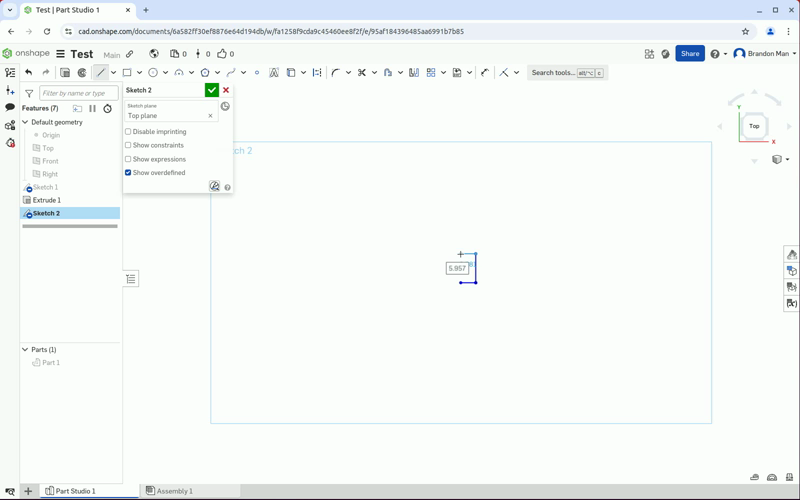
click(460, 253)
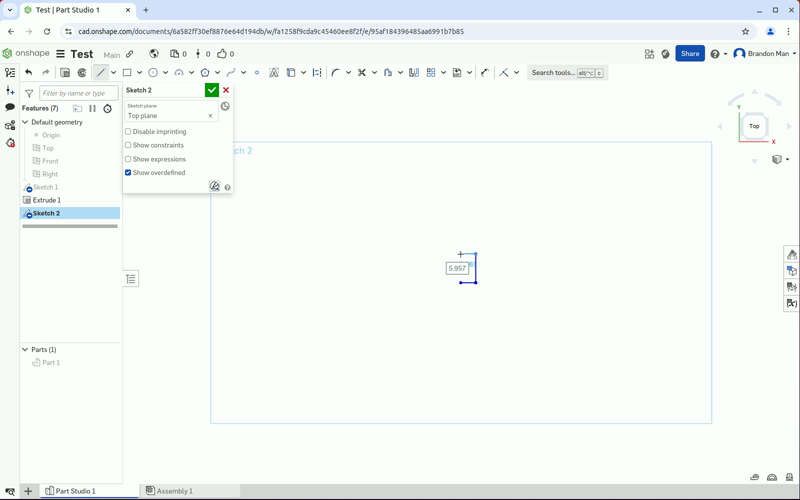
key_up(shift)
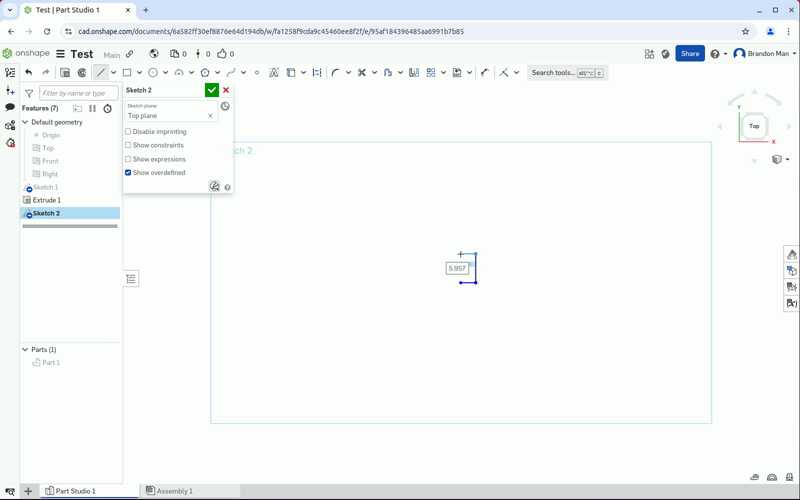
mouse_move(490, 253)
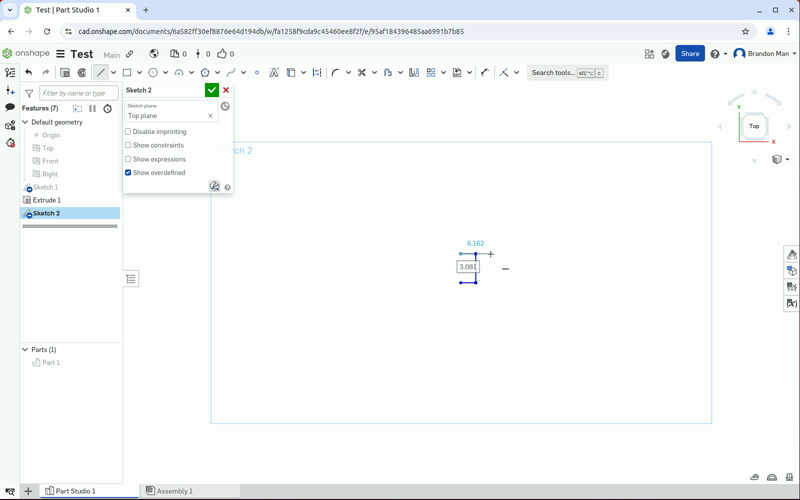
key_down(shift)
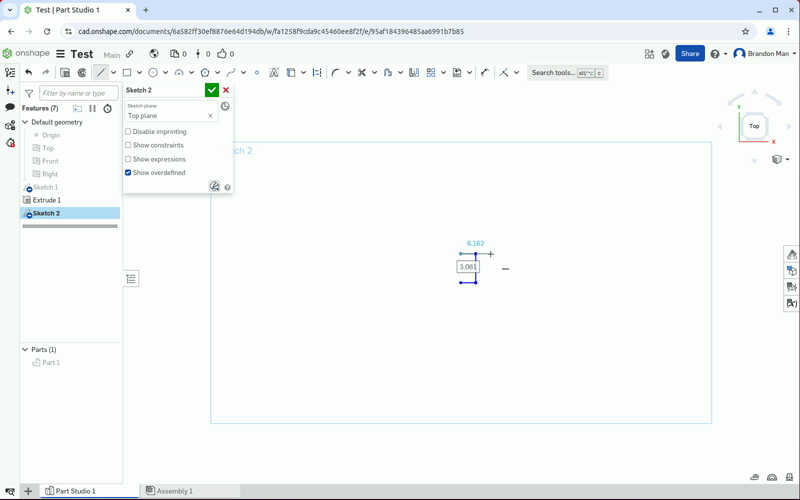
mouse_move(460, 282)
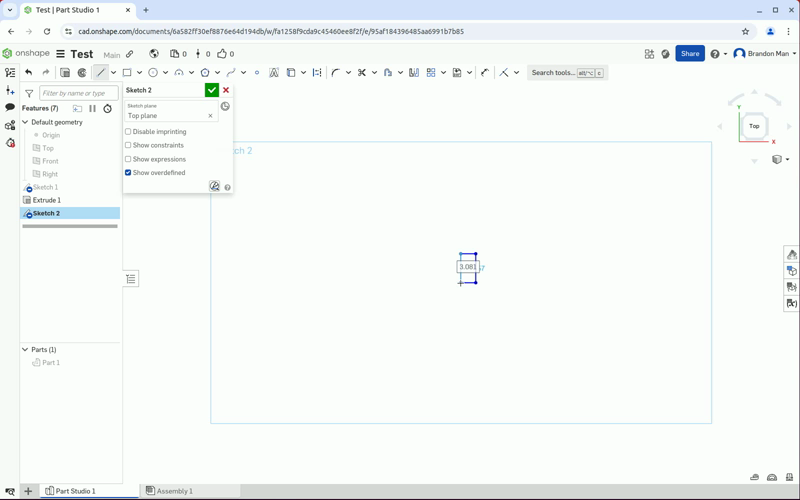
key_up(shift)
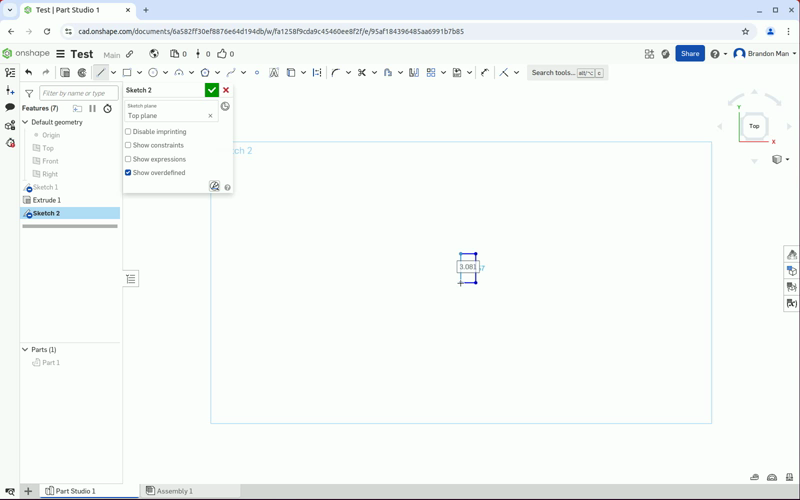
click(460, 282)
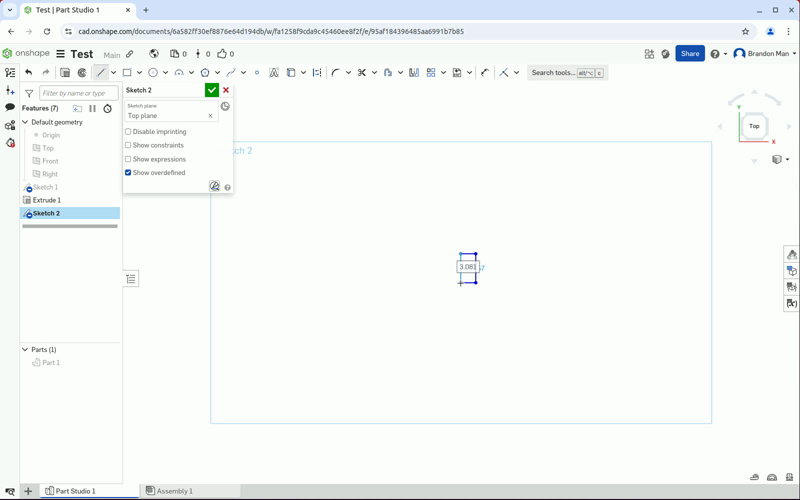
key(esc)
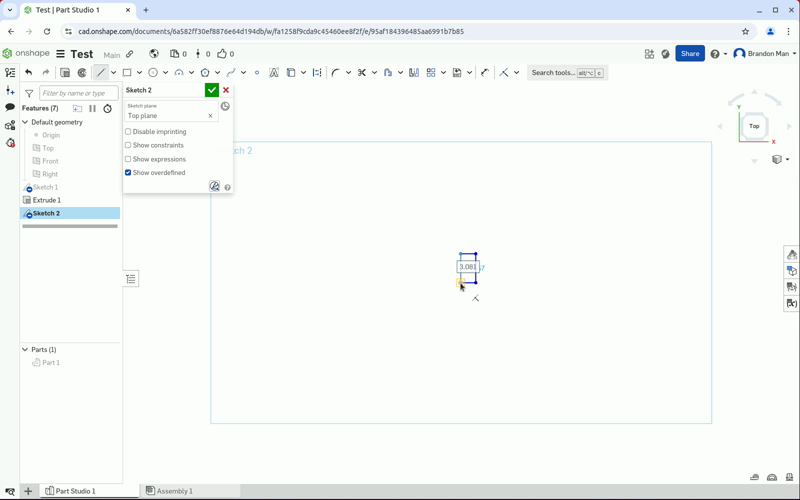
mouse_move(466, 272)
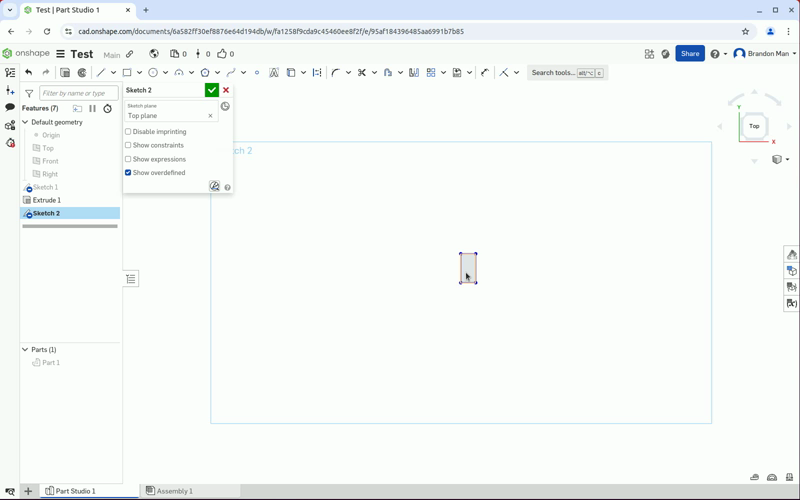
scroll(6)
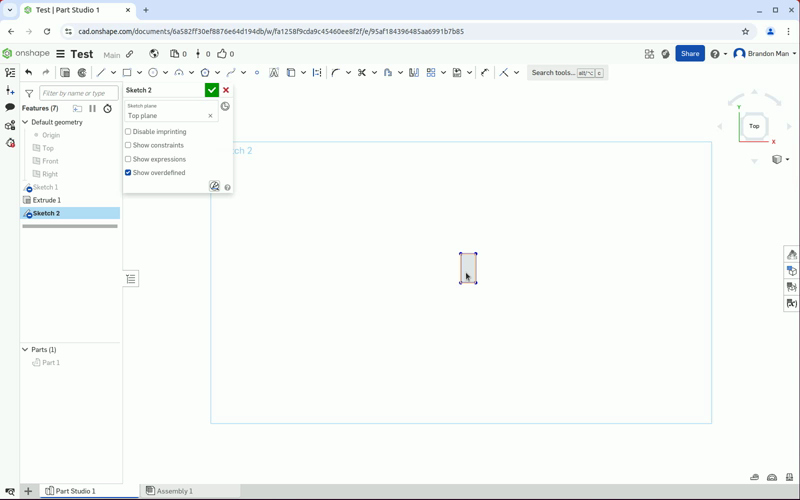
scroll(6)
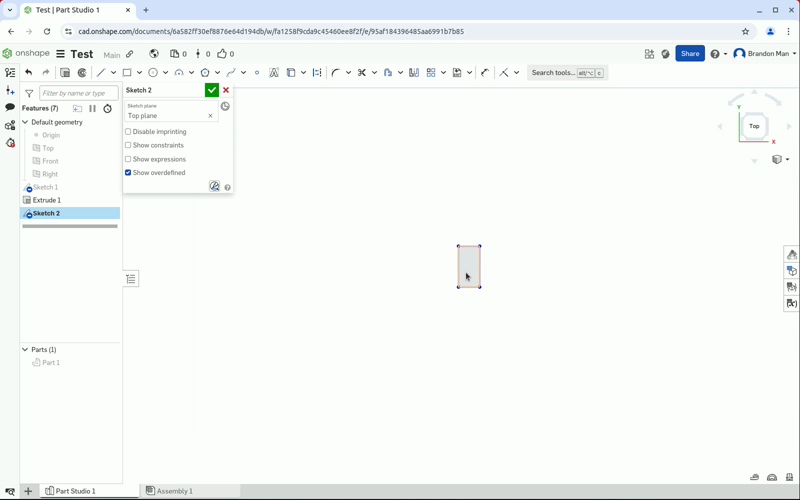
scroll(6)
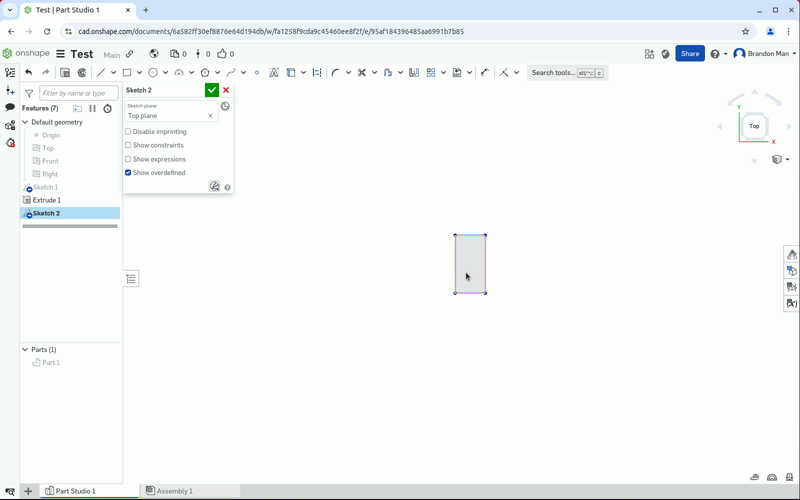
scroll(6)
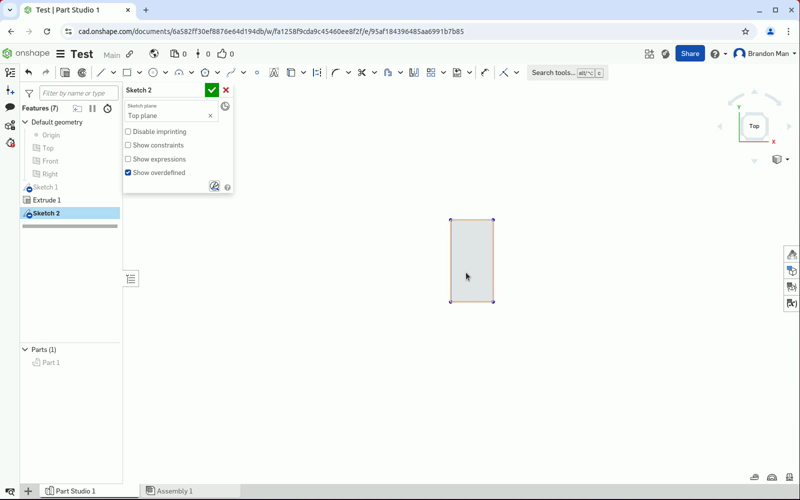
scroll(6)
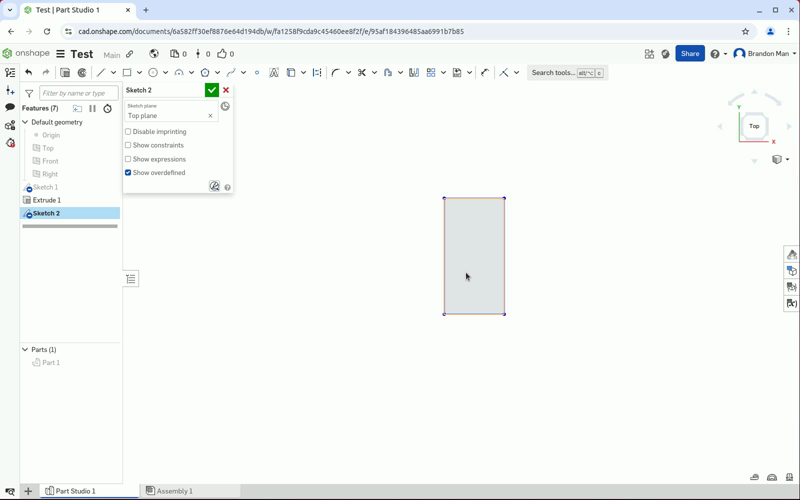
scroll(6)
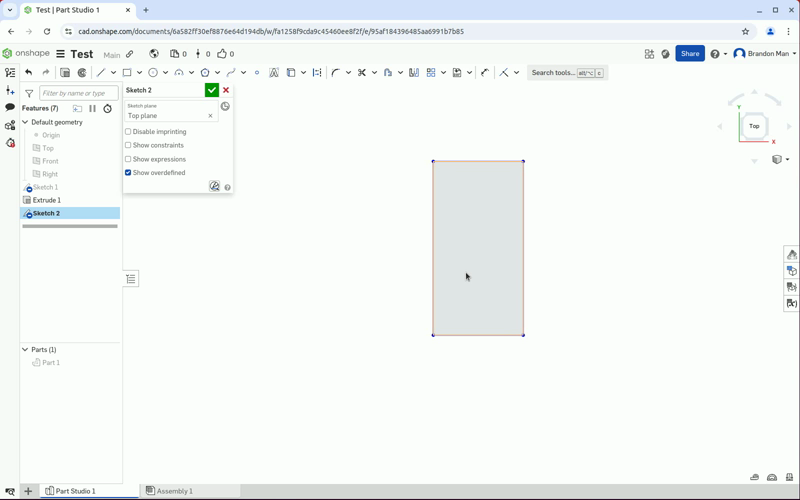
scroll(6)
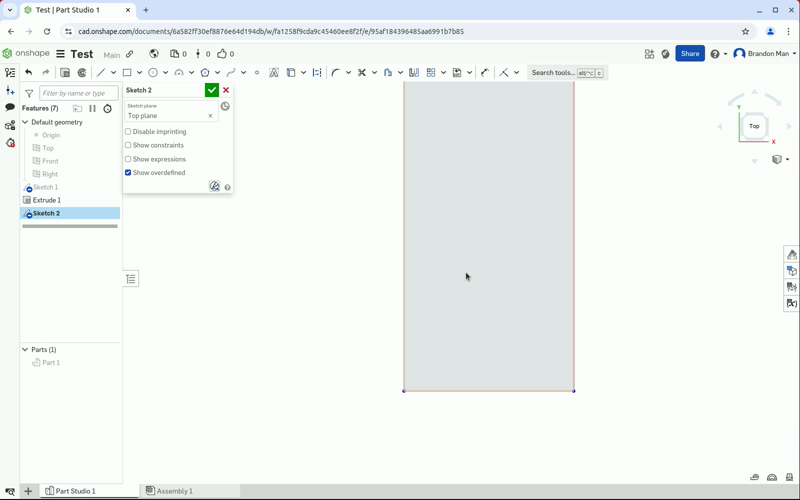
click(466, 272)
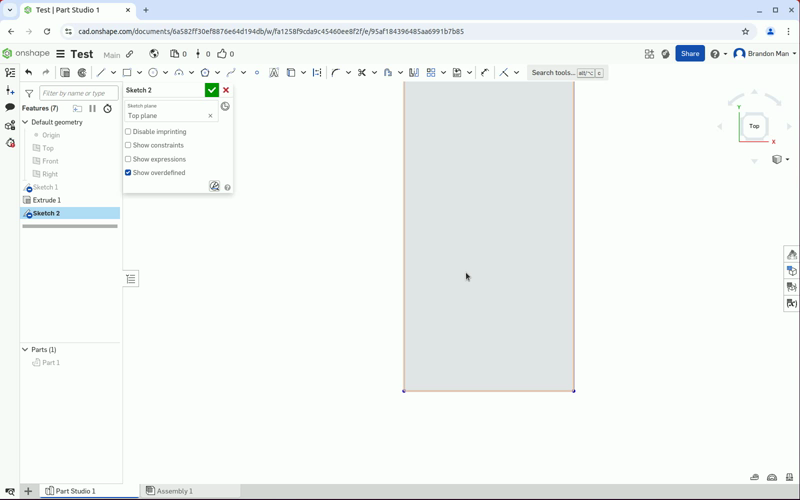
scroll(-6)
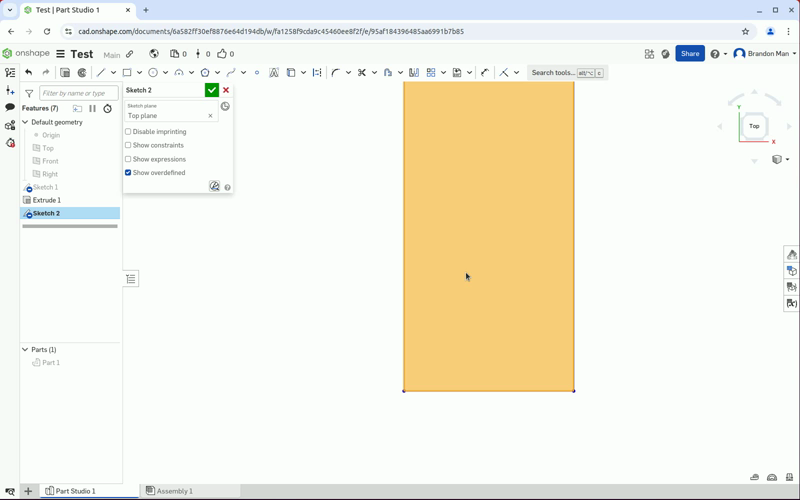
scroll(-6)
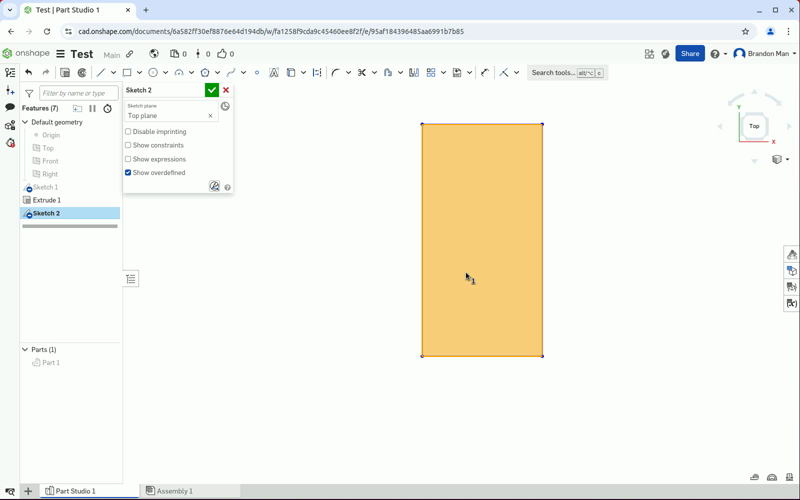
scroll(-6)
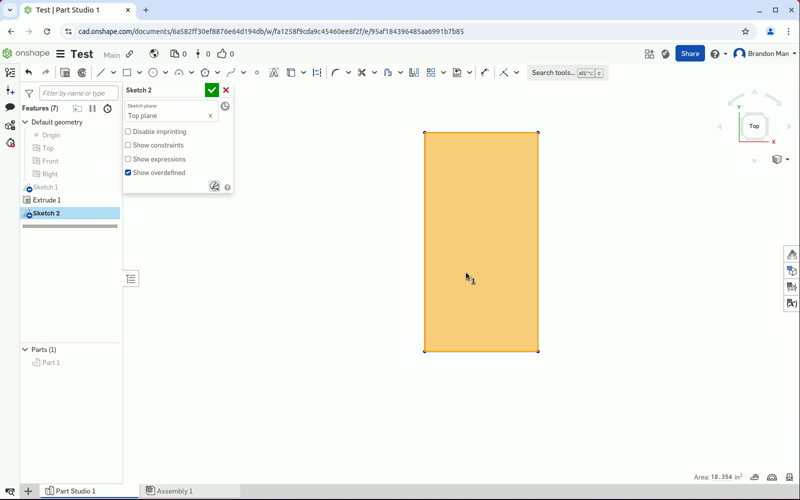
scroll(-6)
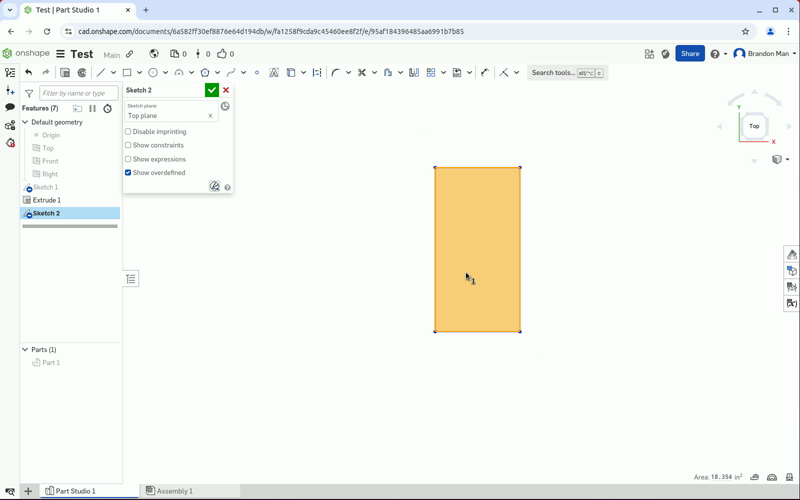
scroll(-6)
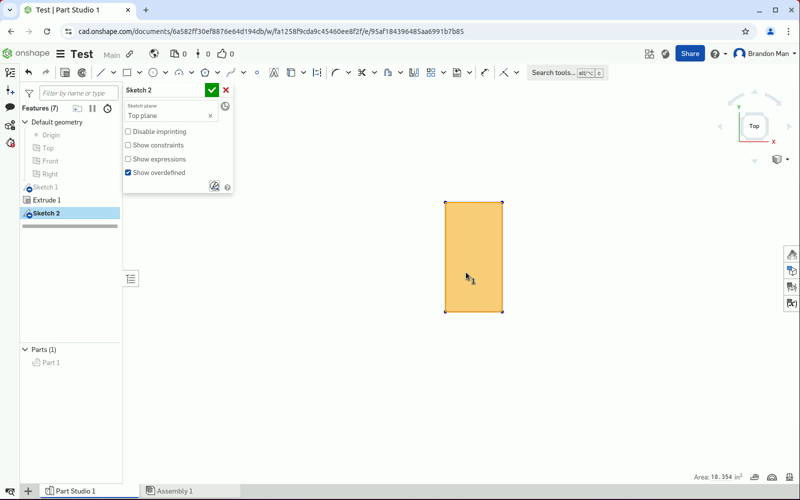
scroll(-6)
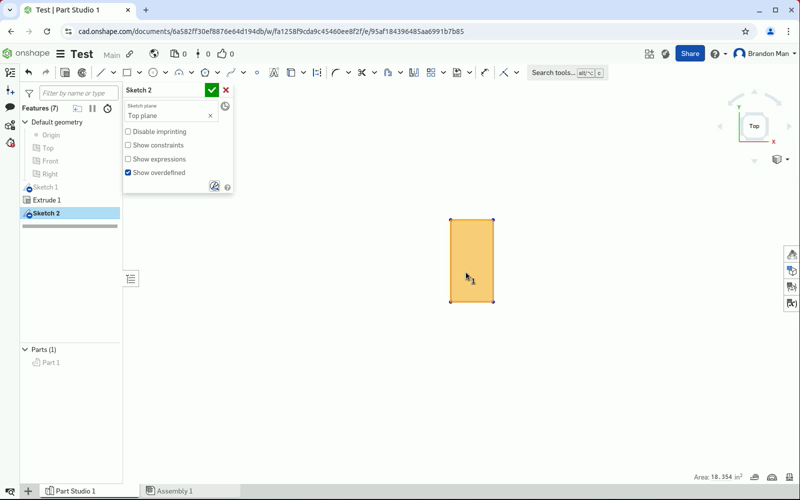
scroll(-6)
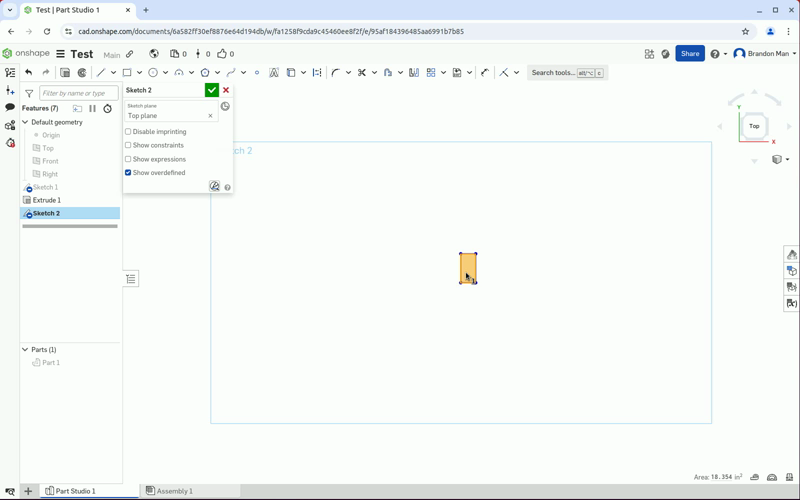
mouse_move(73, 352)
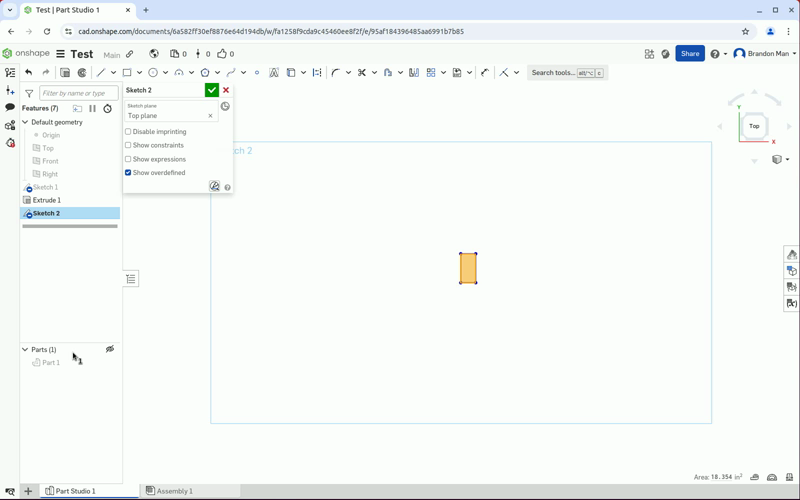
key(shift+y)
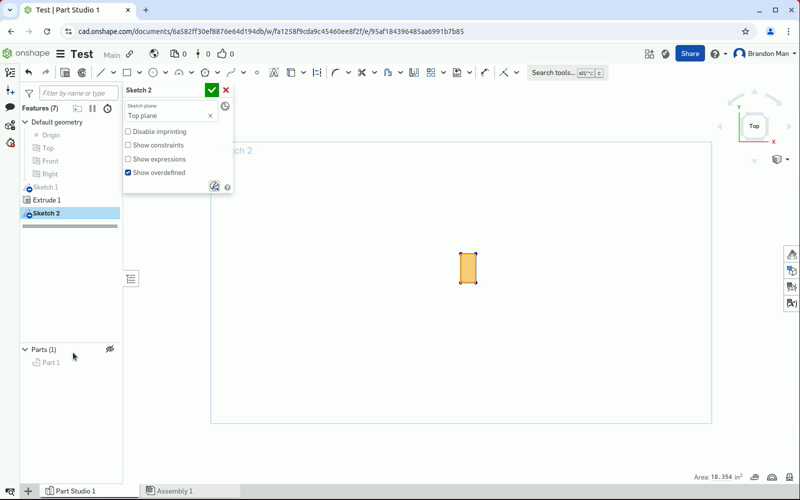
key(shift+e)
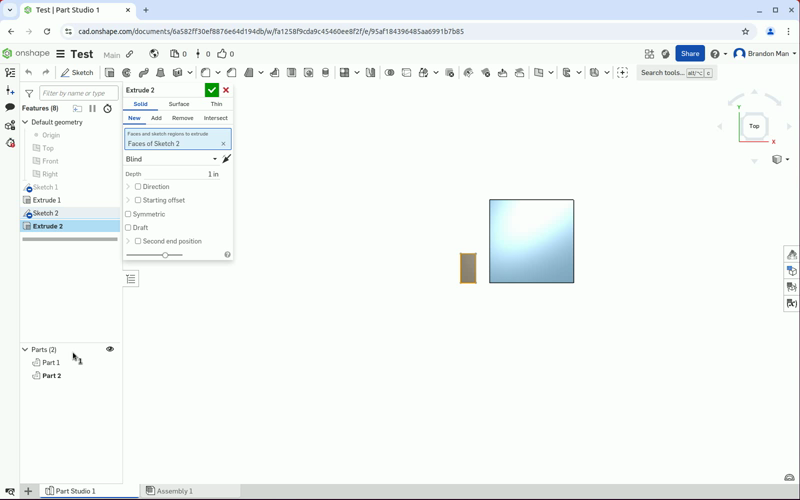
mouse_move(143, 106)
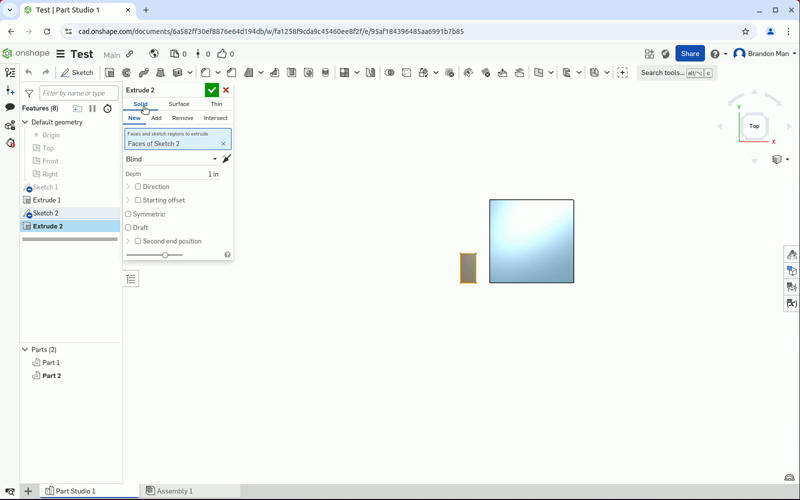
click(143, 106)
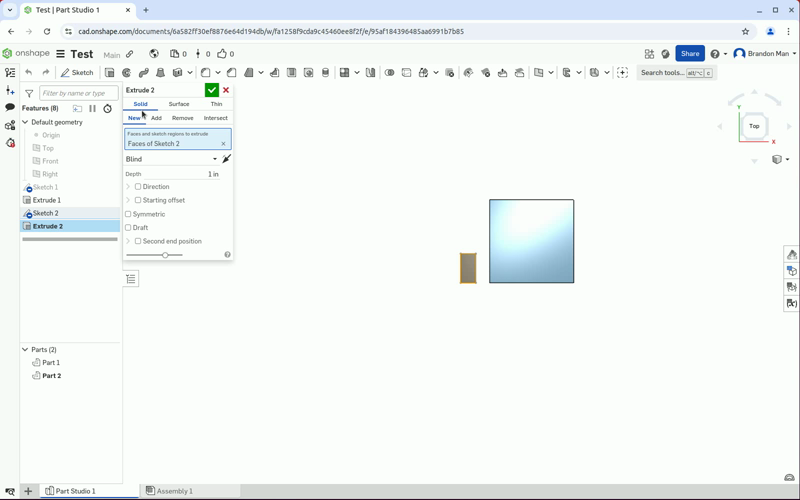
mouse_move(137, 120)
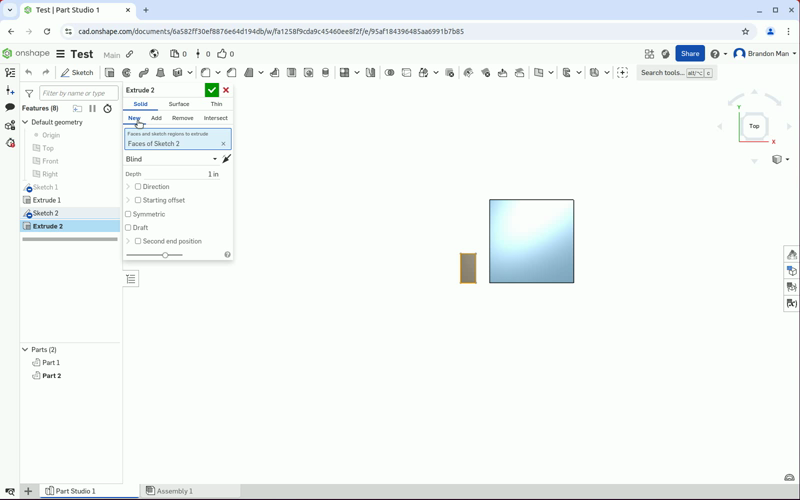
click(137, 120)
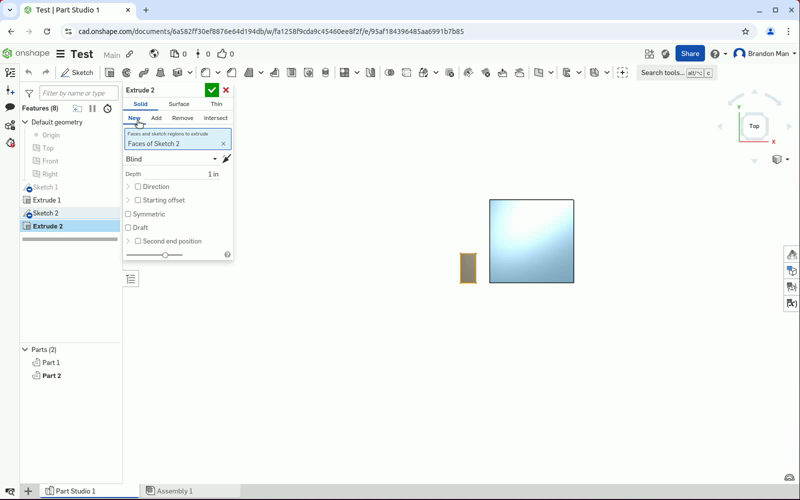
key(tab, 4)
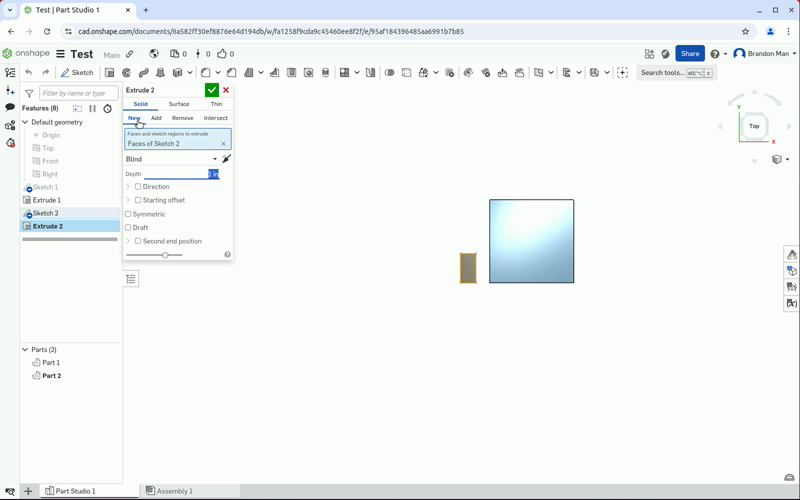
text(17.09)
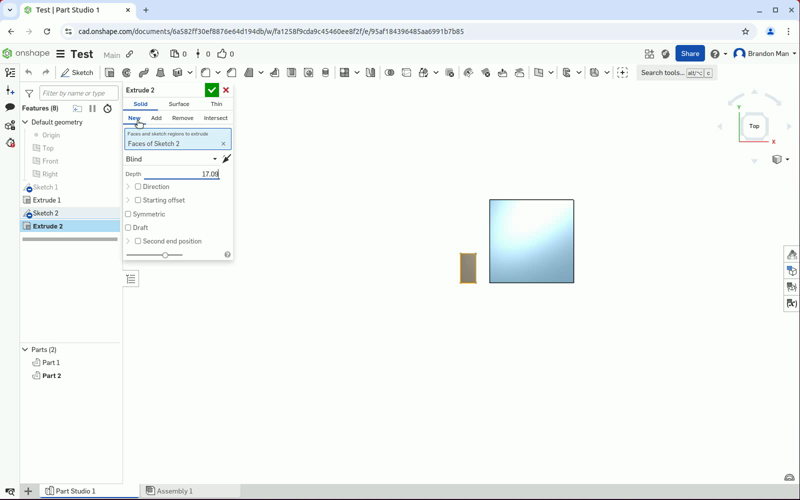
key(enter)
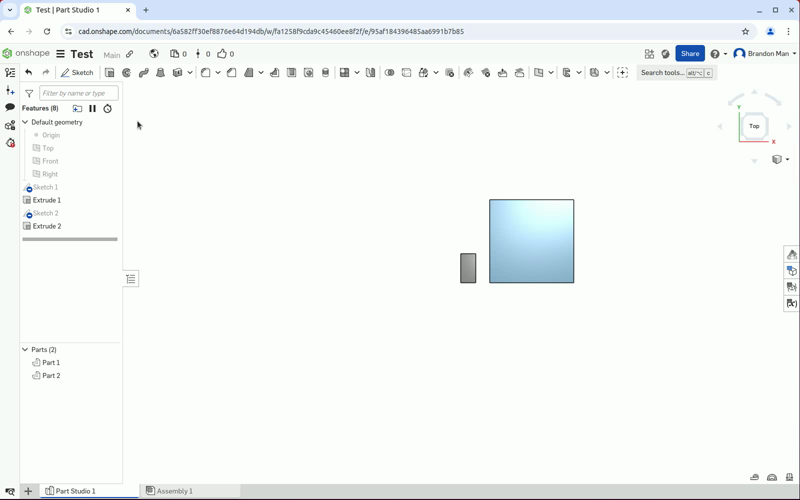
key(shift+h)
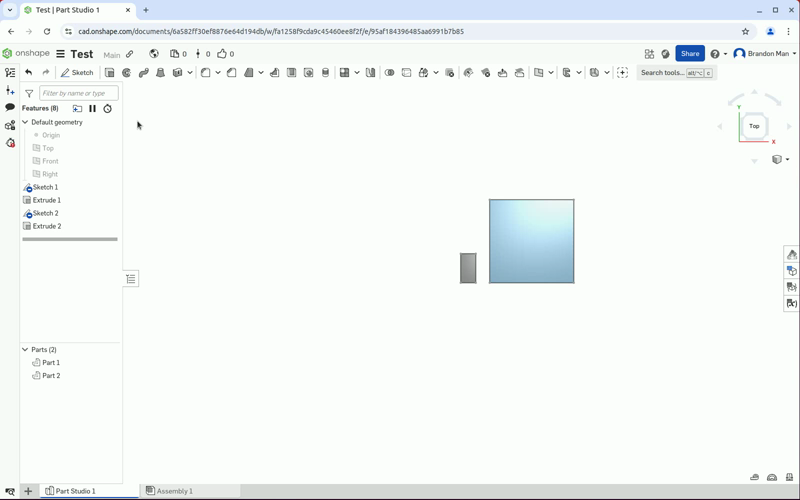
key(shift+h)
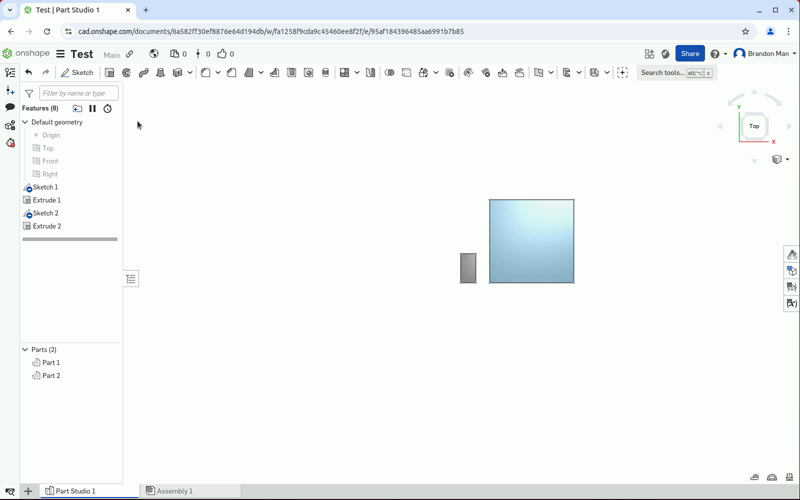
key(shift+7)
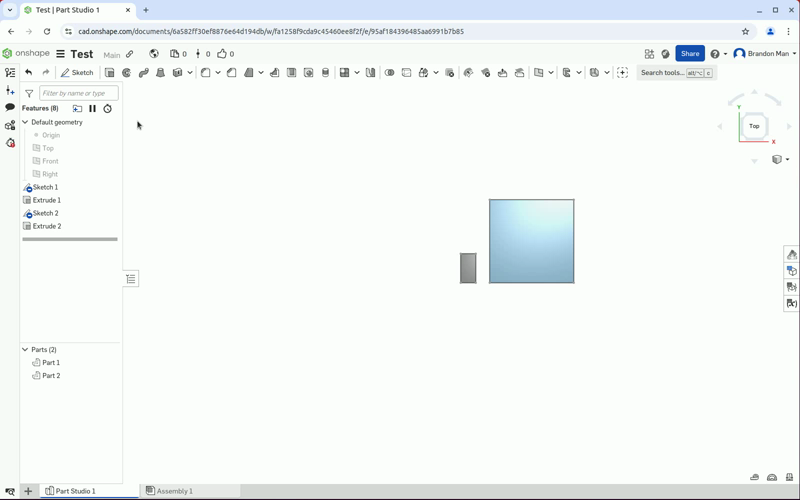
key(up, 3)
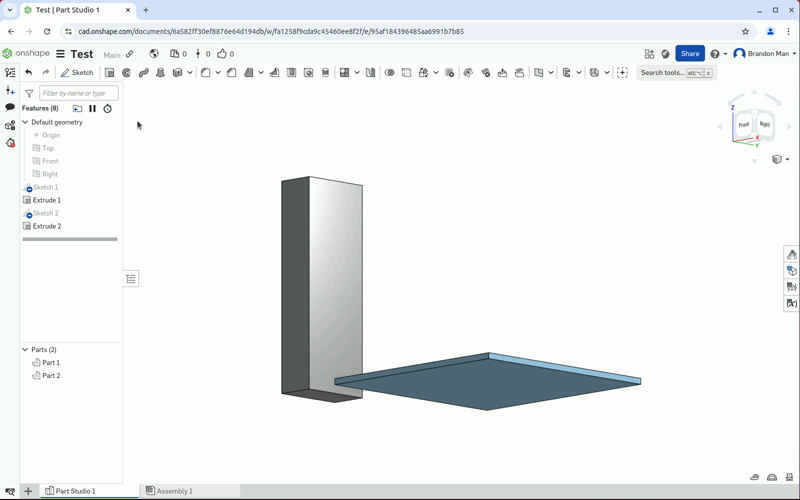
key(left, 3)
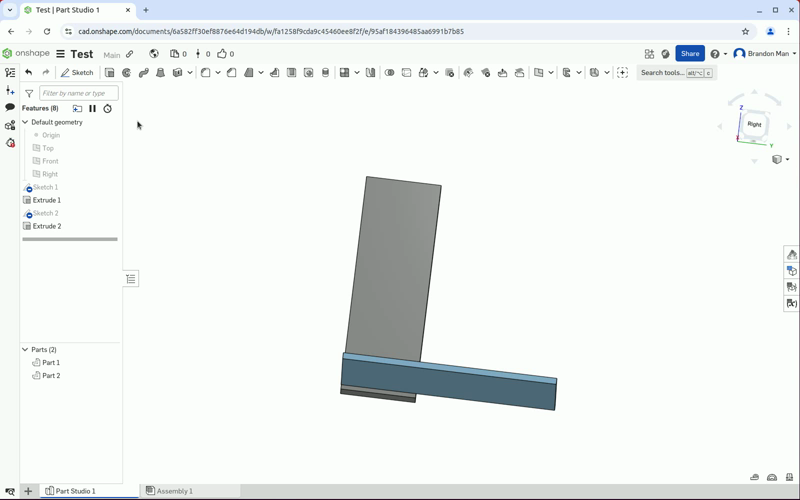
key(right, 3)
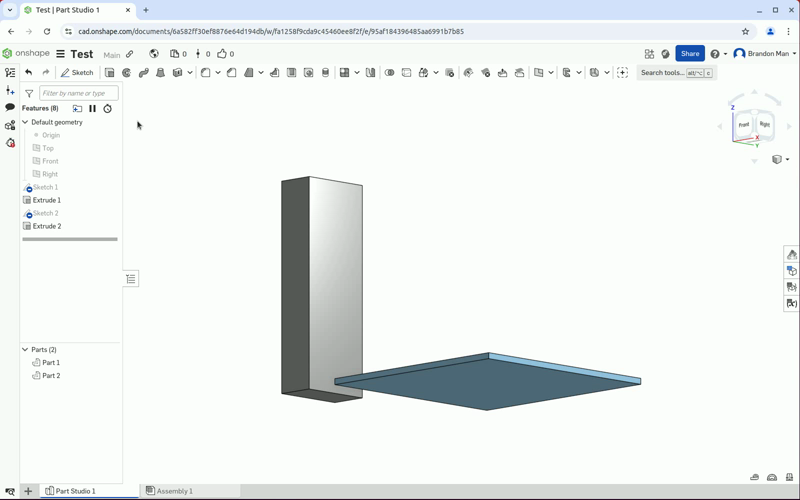
key(down, 3)
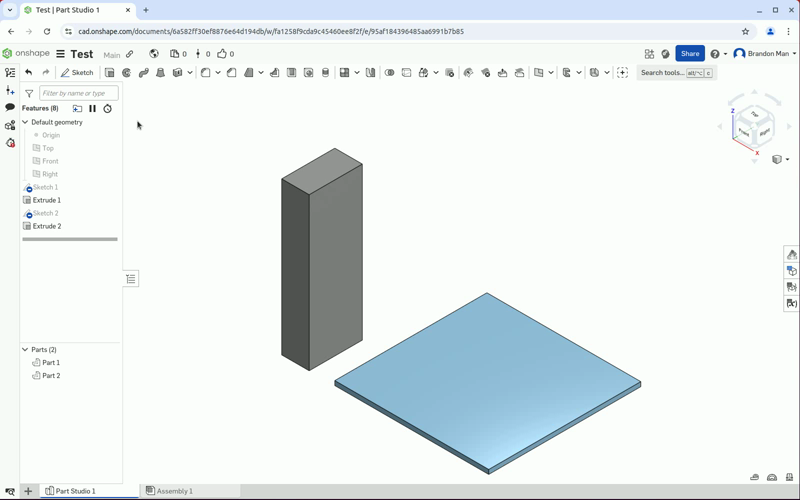
mouse_move(73, 189)
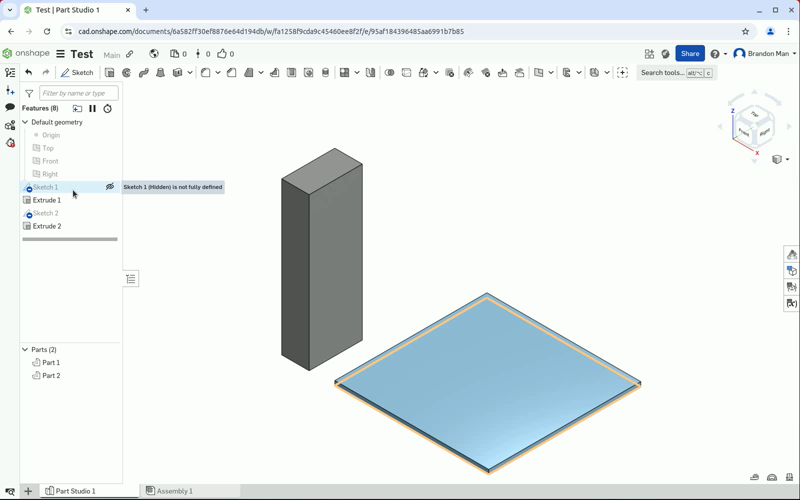
click(73, 189)